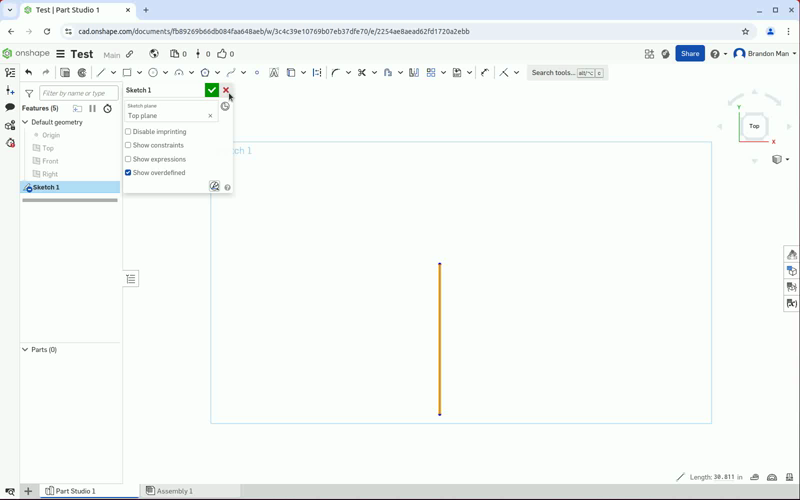
key(shift+h)
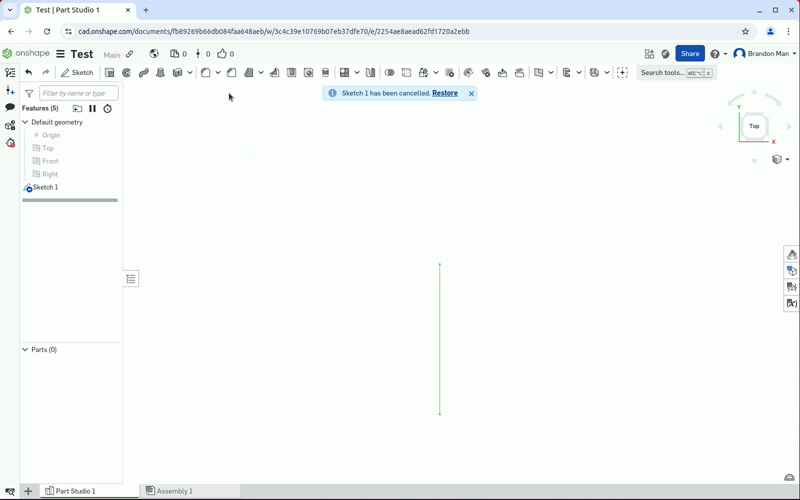
mouse_move(73, 352)
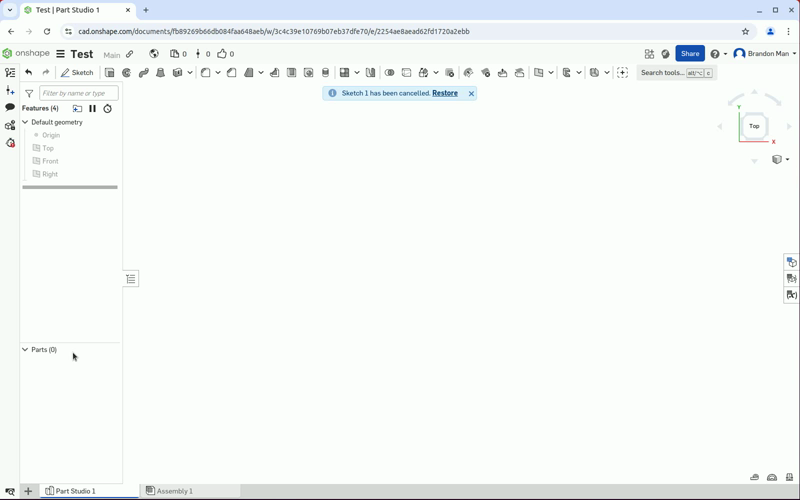
key(y)
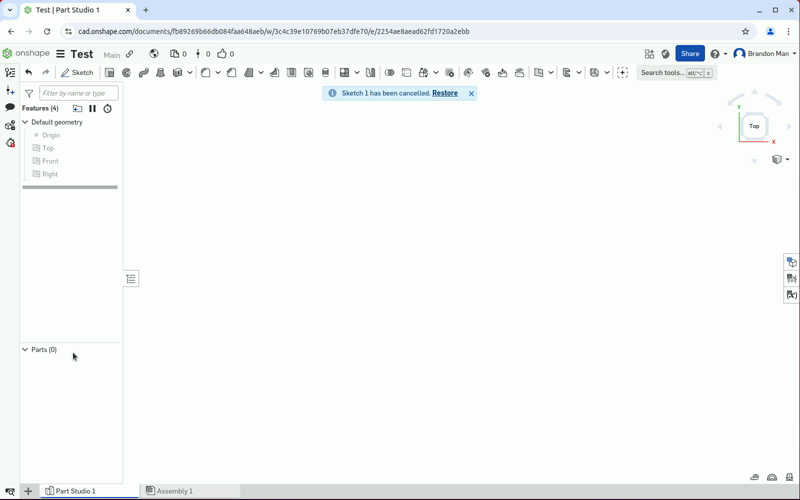
key(shift+p)
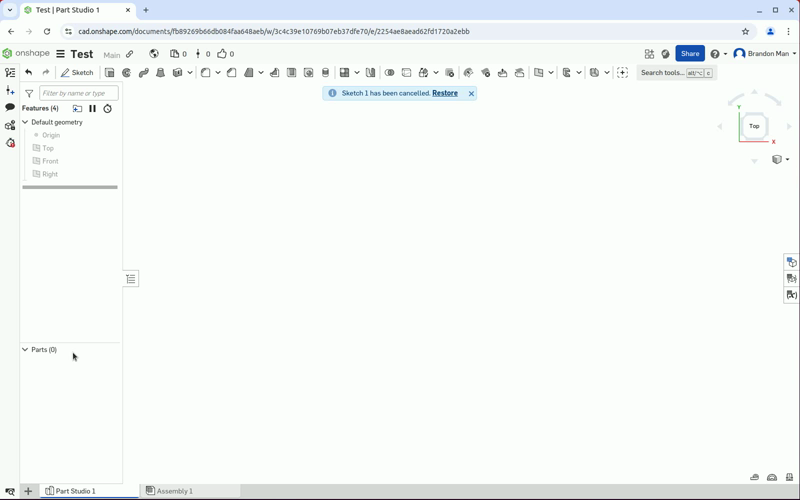
key(space)
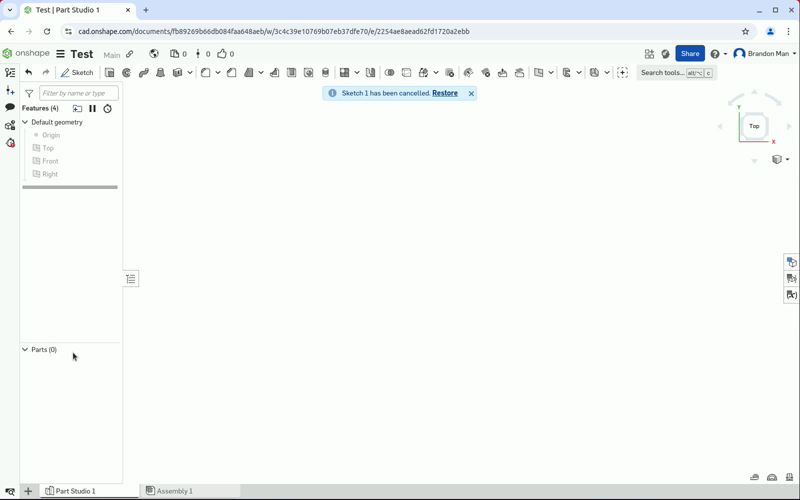
key_down(shift)
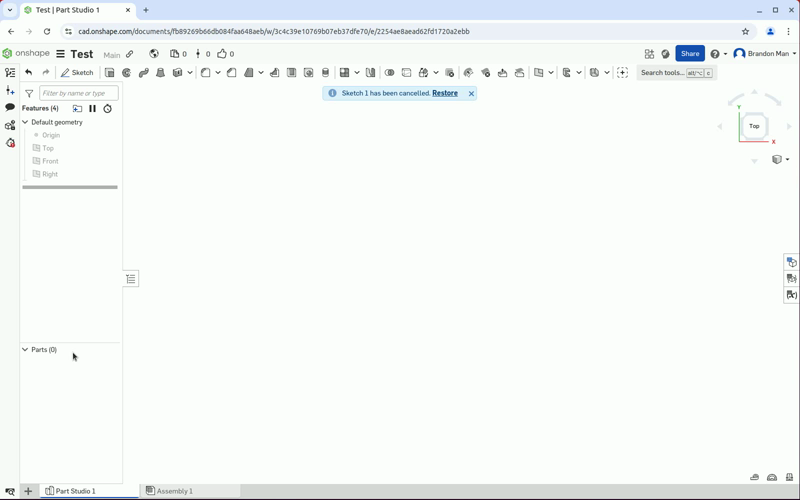
key(up)
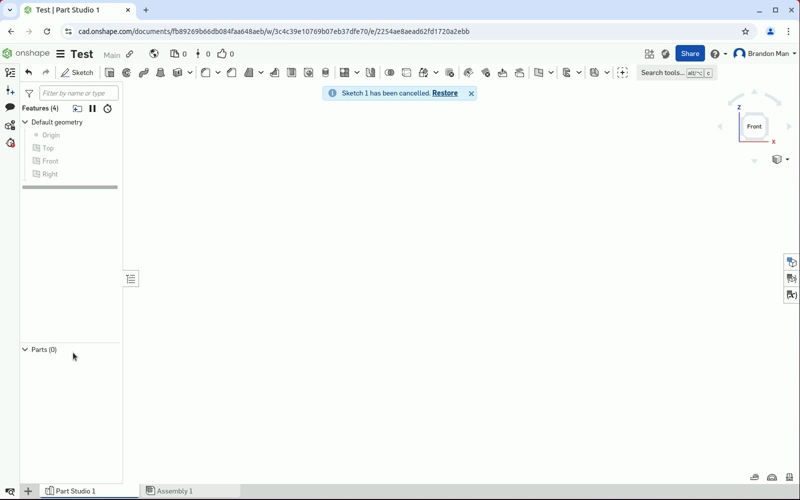
key_up(shift)
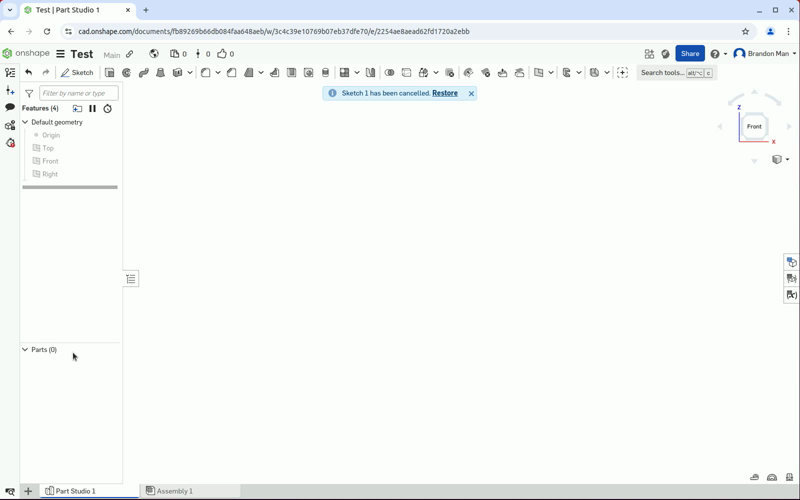
key(space)
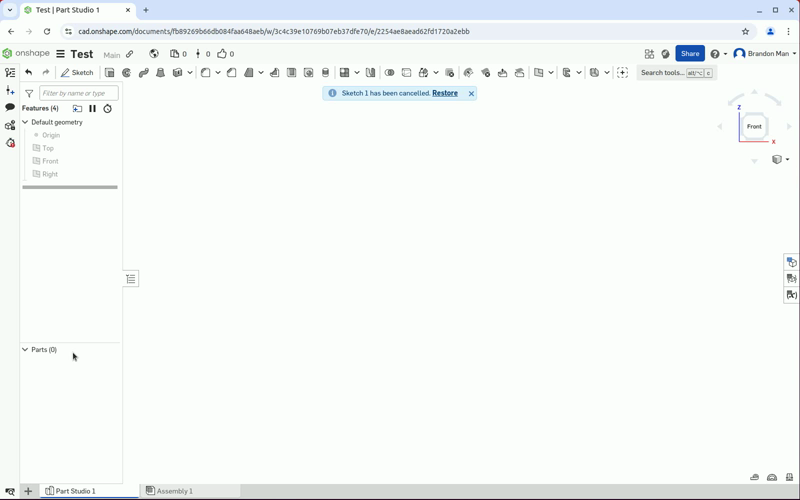
key_down(shift)
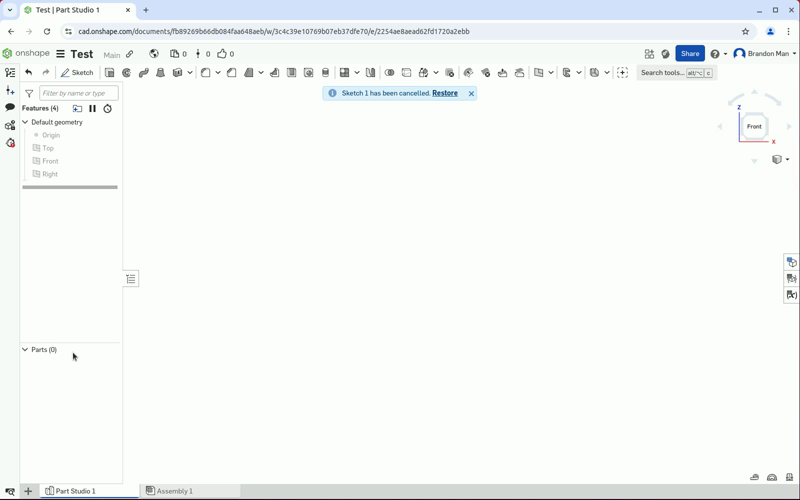
key(left)
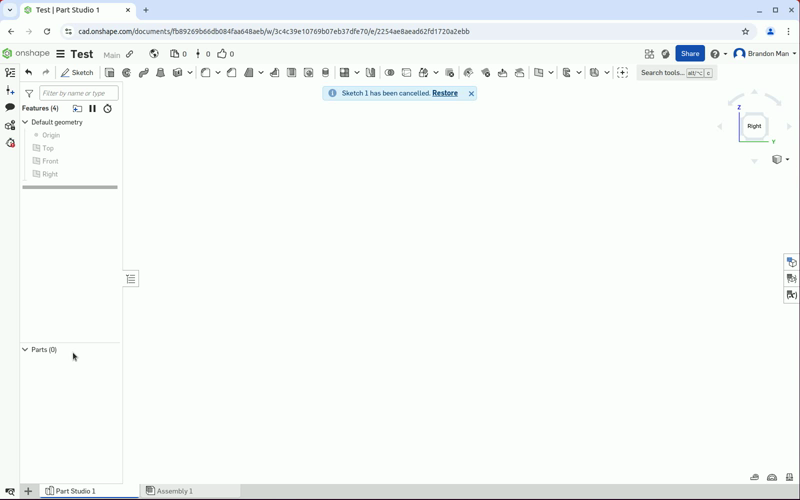
key_up(shift)
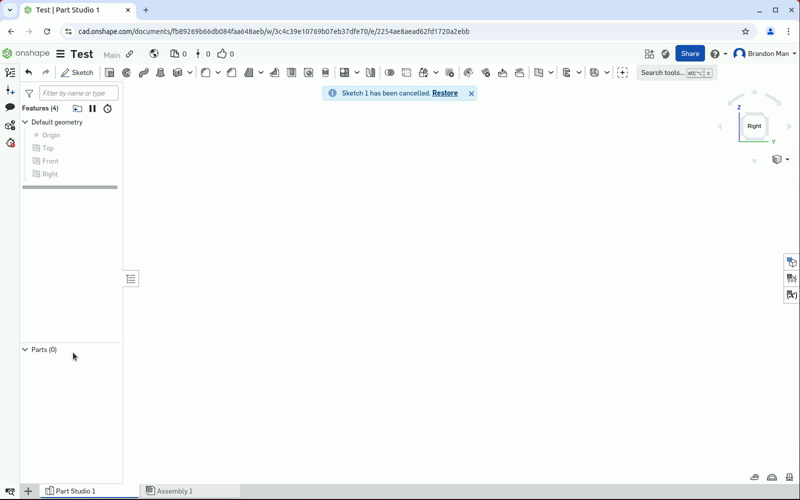
mouse_move(73, 352)
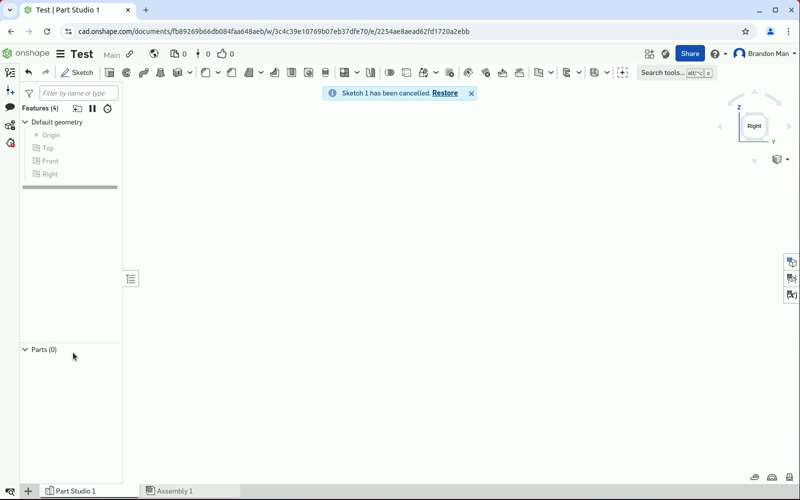
key(shift+y)
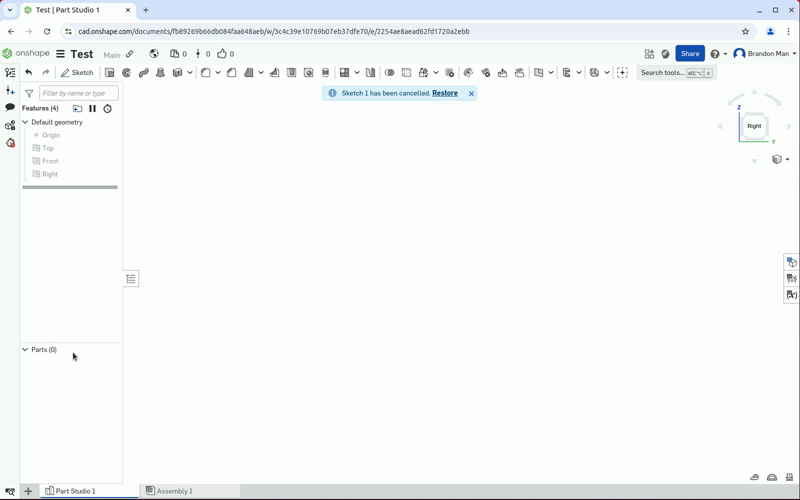
key(shift+s)
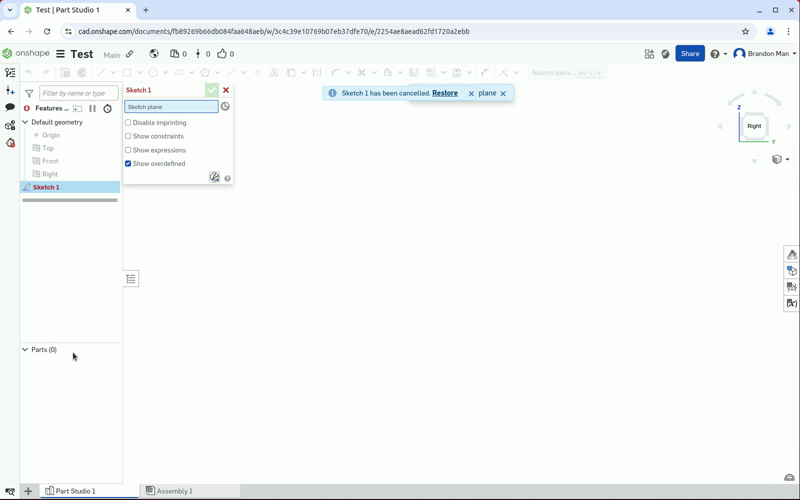
mouse_move(73, 176)
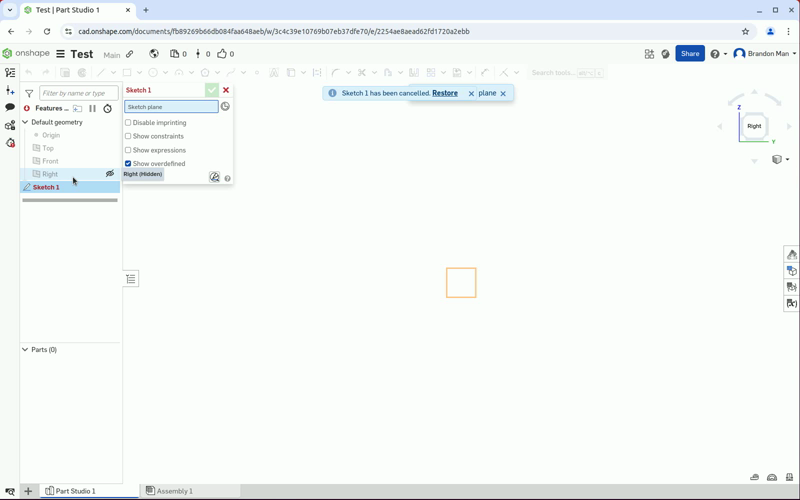
click(73, 176)
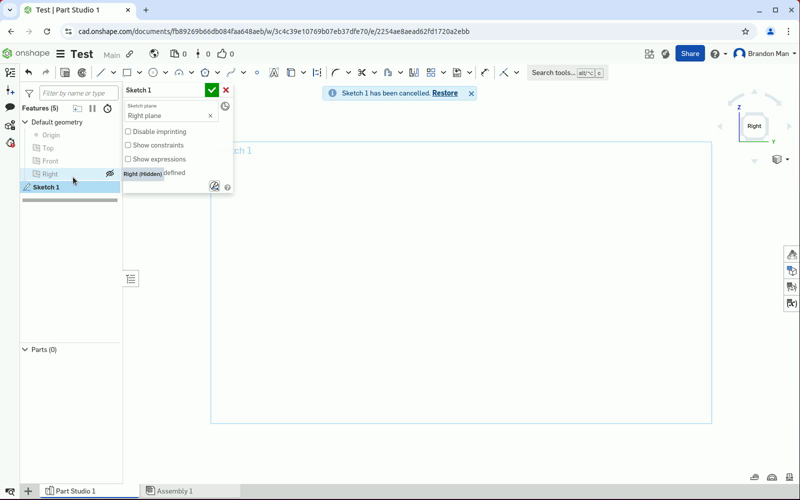
mouse_move(73, 352)
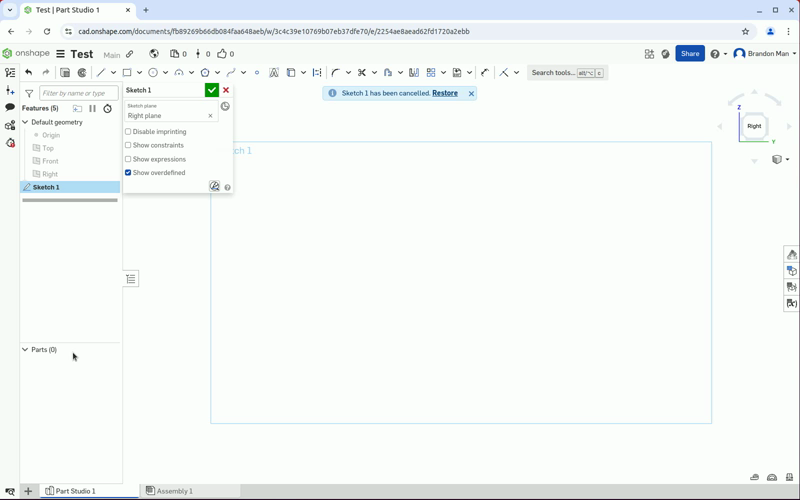
key(y)
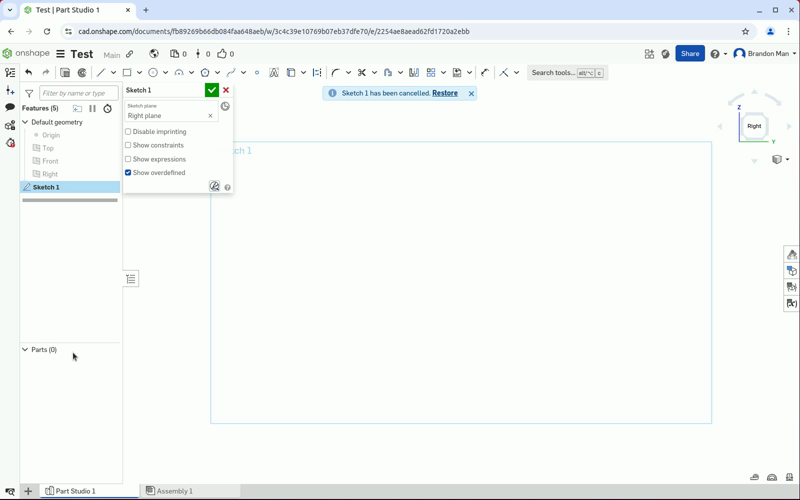
key(l)
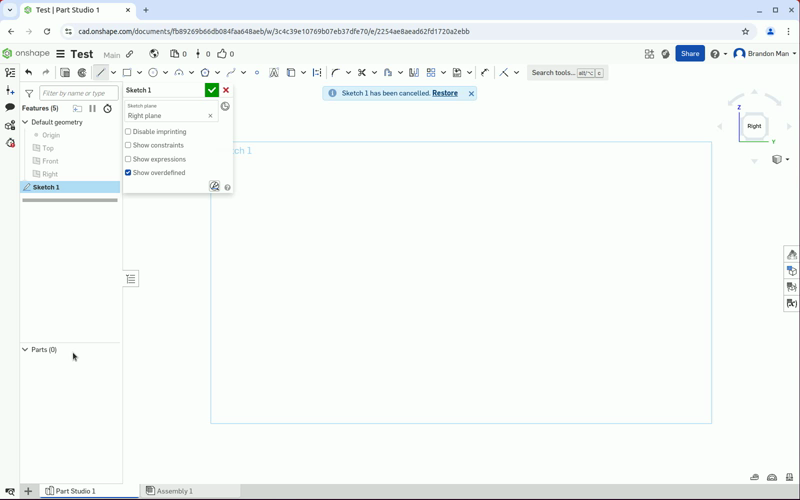
key_down(shift)
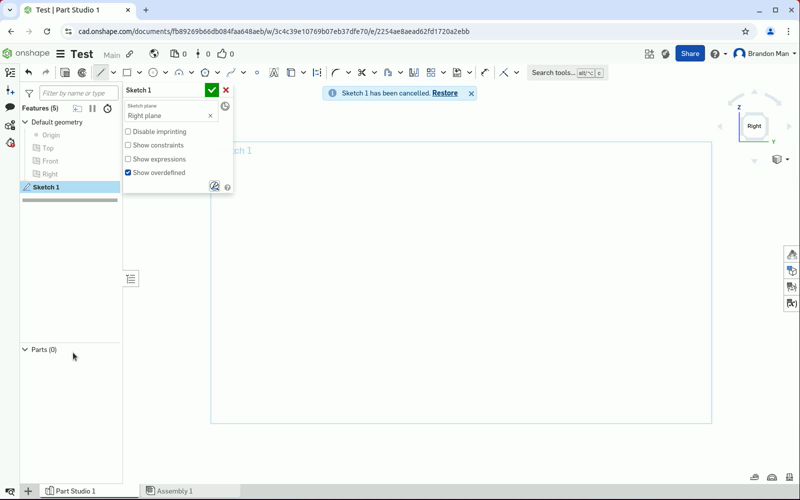
mouse_move(441, 189)
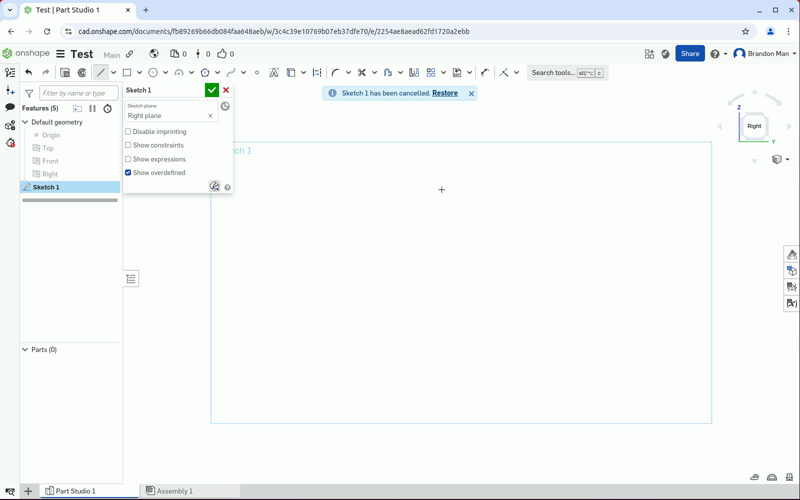
click(441, 189)
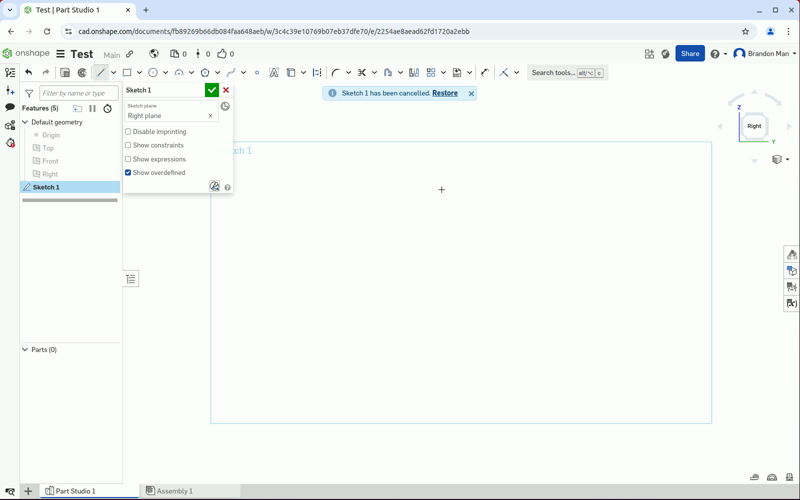
key_up(shift)
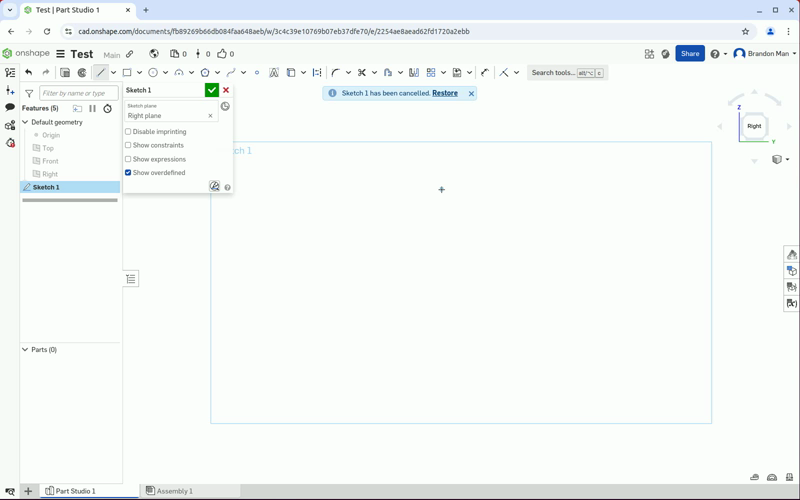
key_down(shift)
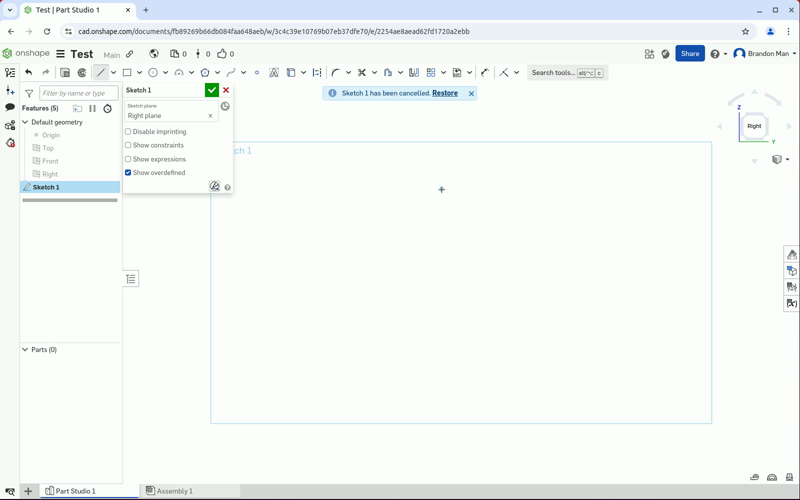
mouse_move(471, 189)
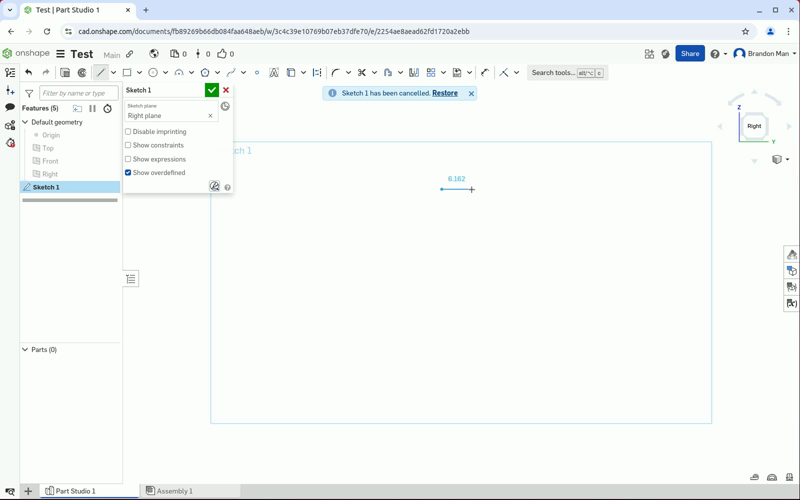
mouse_move(454, 189)
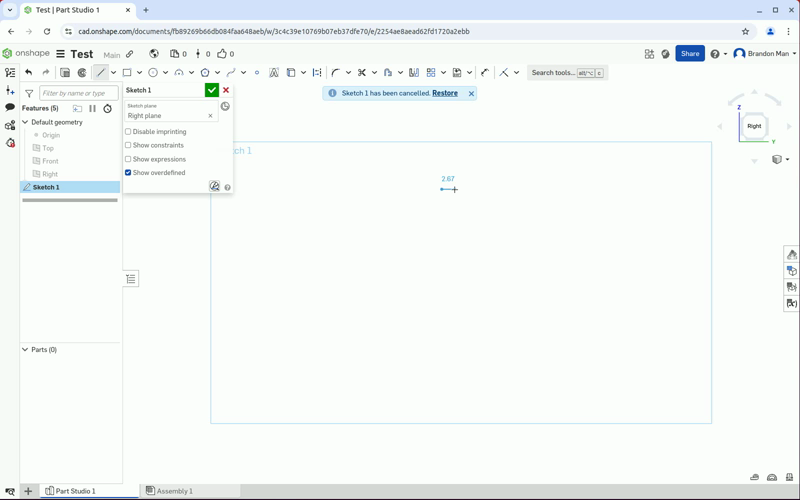
click(454, 189)
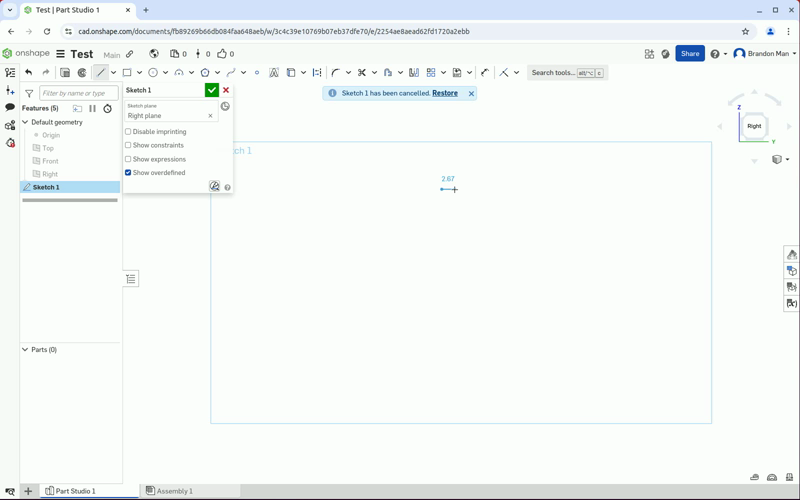
key_up(shift)
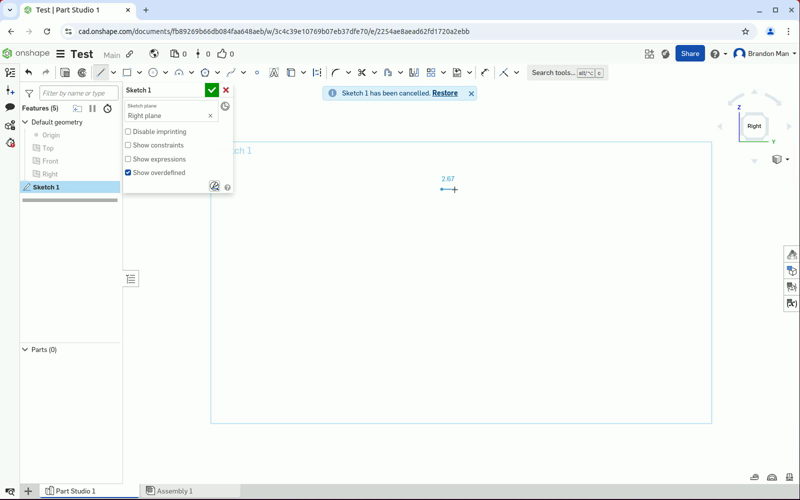
key(esc)
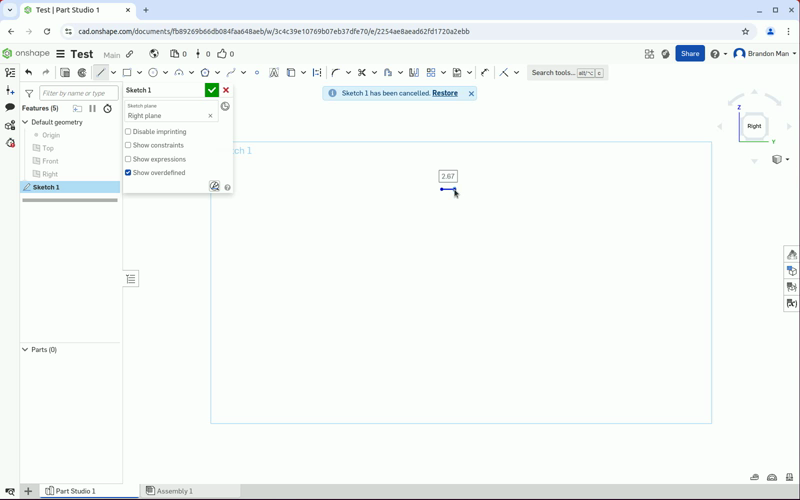
key(a)
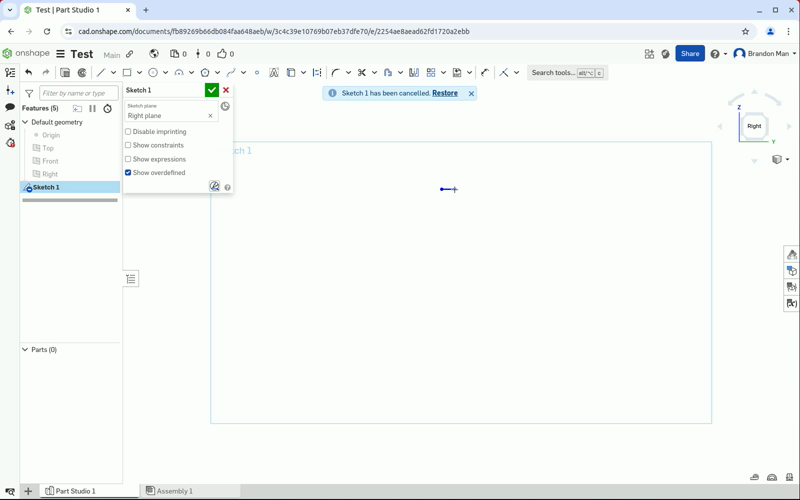
mouse_move(454, 189)
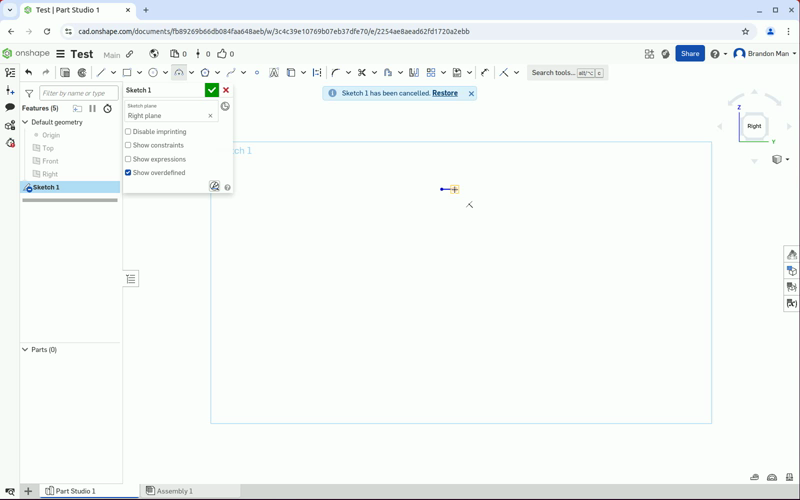
click(454, 189)
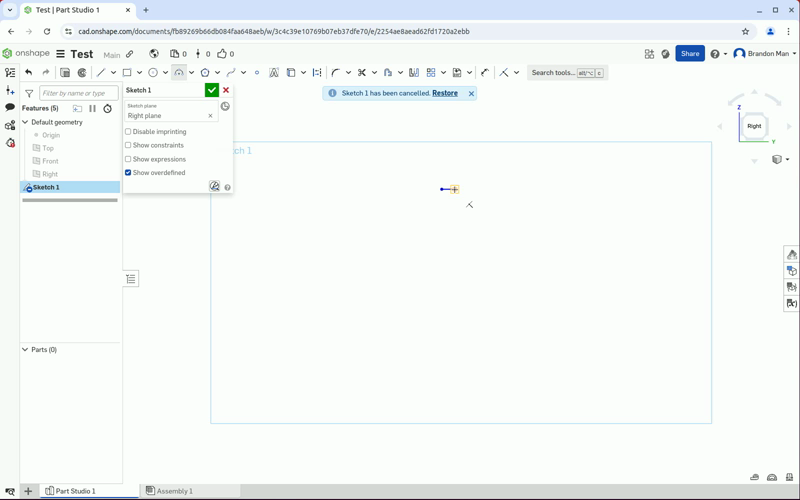
key_down(shift)
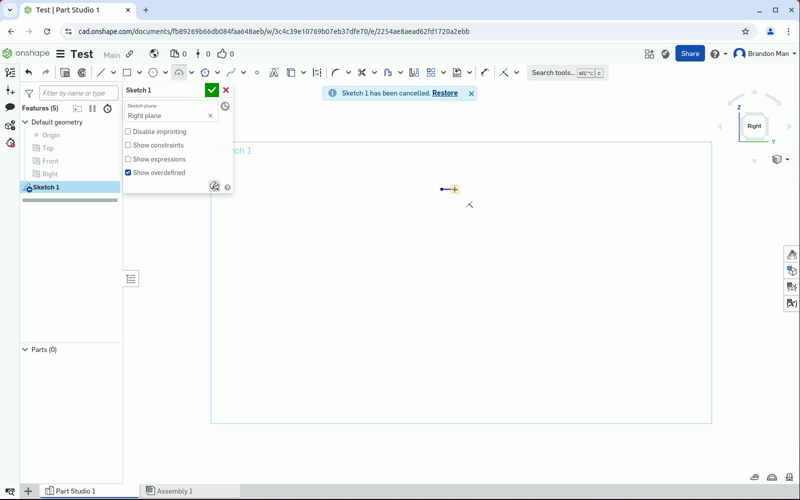
mouse_move(467, 189)
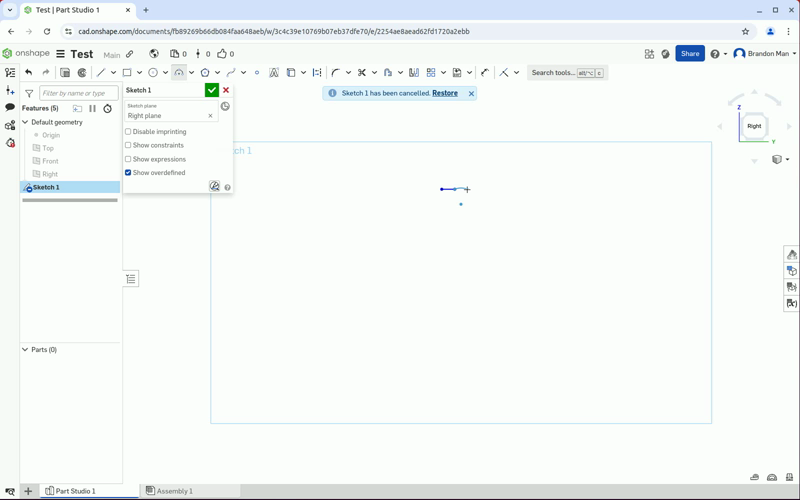
click(467, 189)
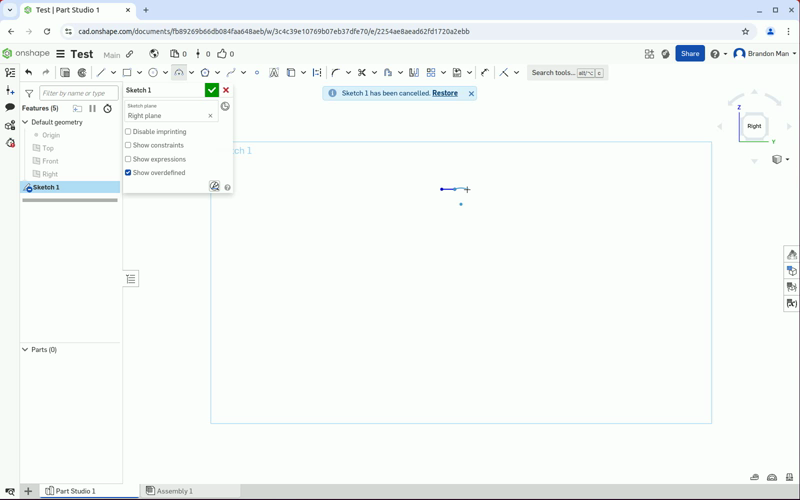
mouse_move(461, 183)
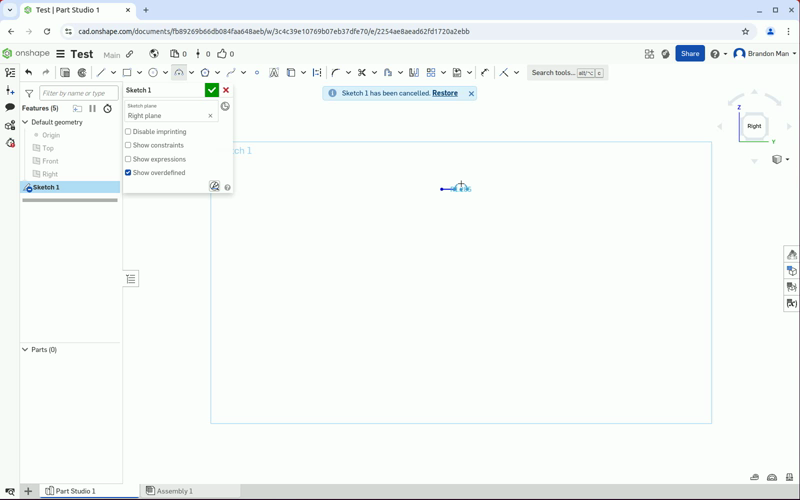
click(461, 183)
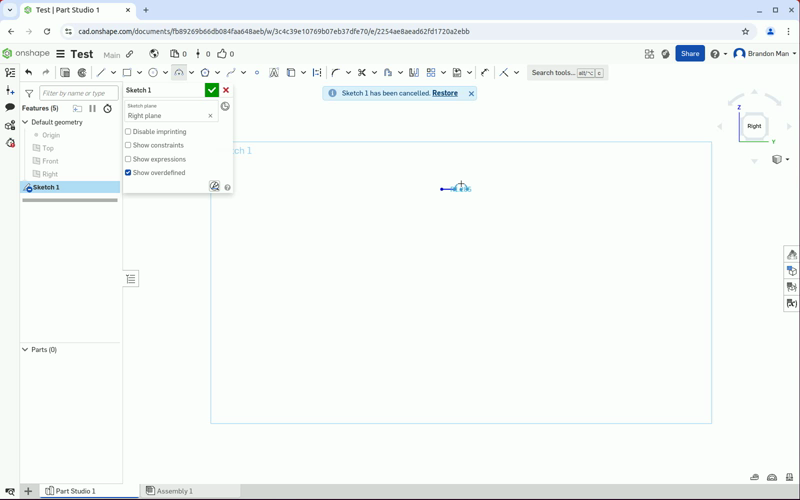
key_up(shift)
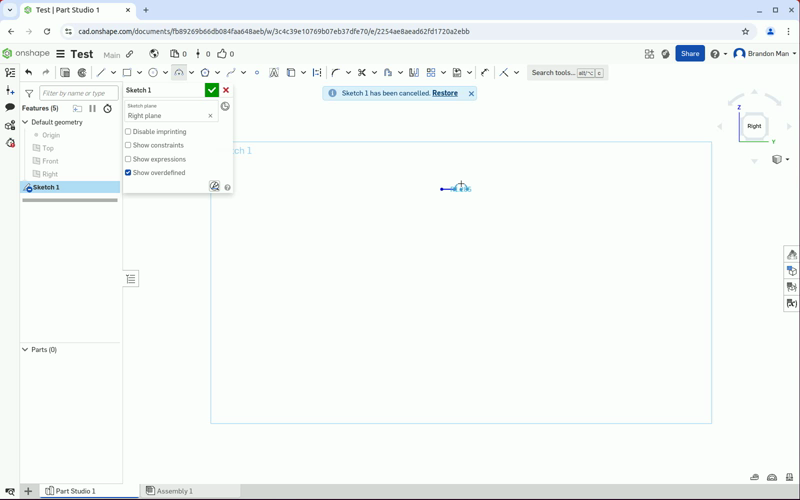
key(esc)
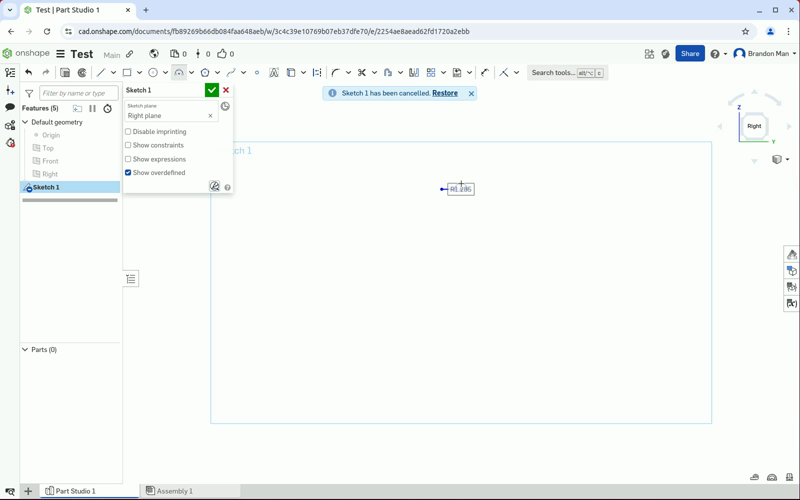
key(l)
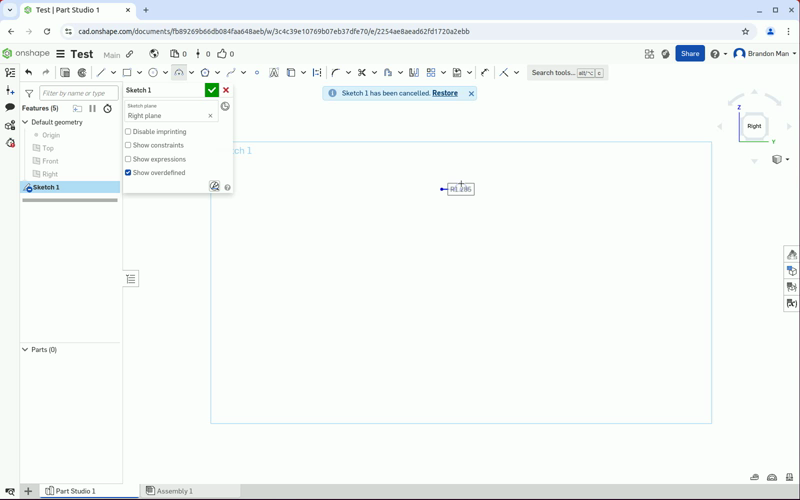
mouse_move(467, 189)
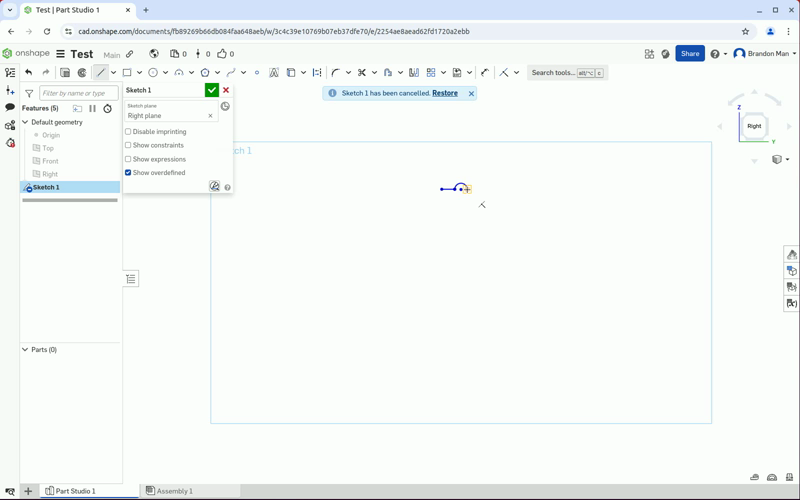
click(467, 189)
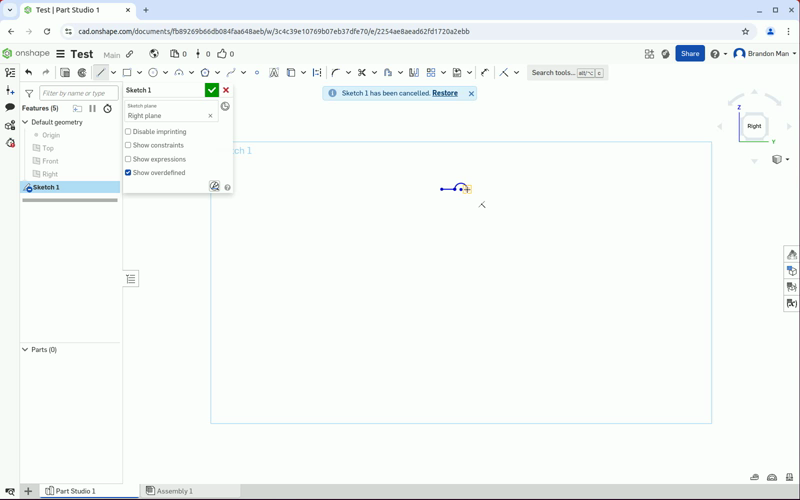
key_down(shift)
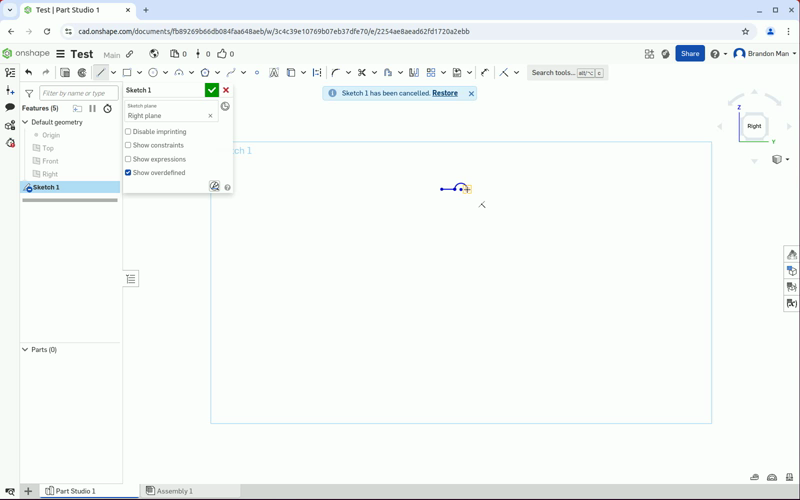
mouse_move(497, 189)
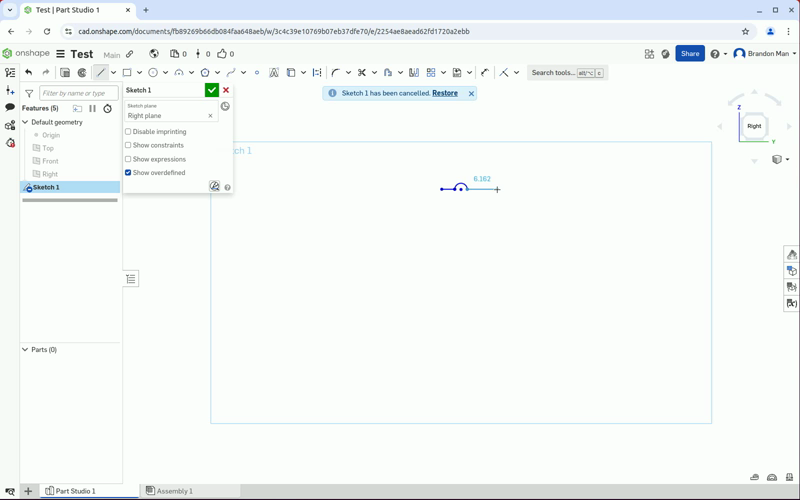
mouse_move(480, 189)
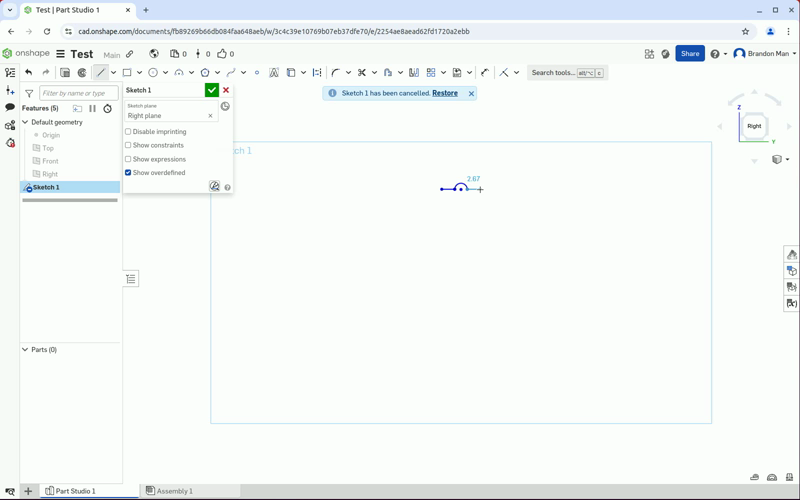
click(480, 189)
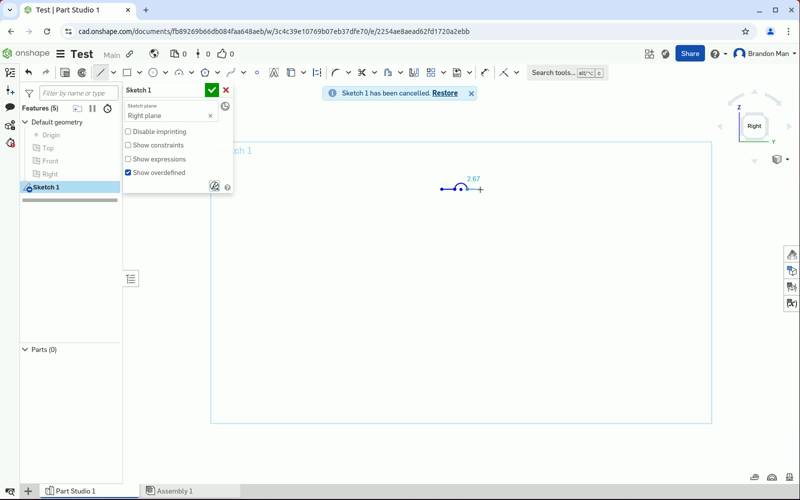
key_up(shift)
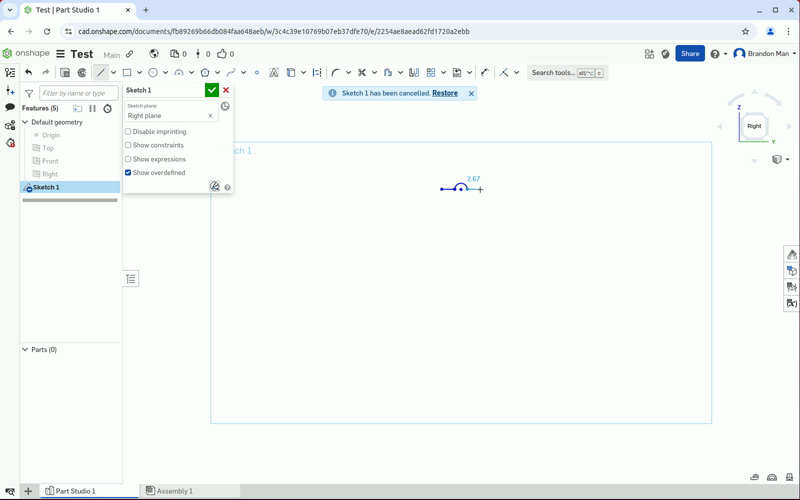
key(esc)
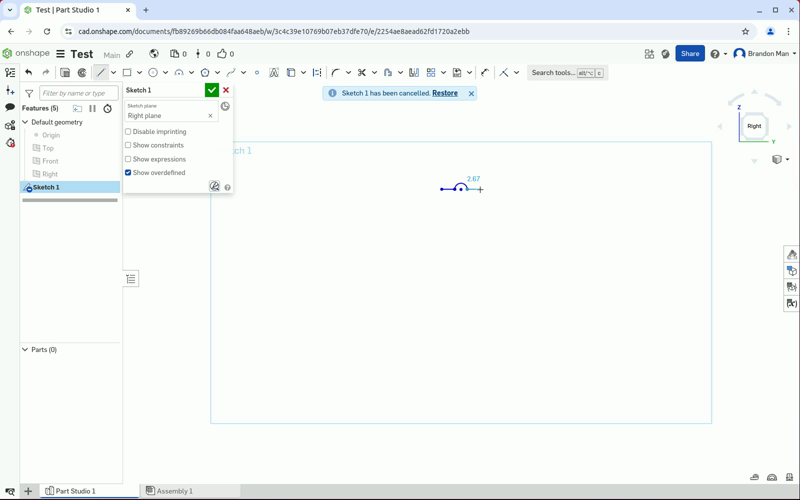
key(a)
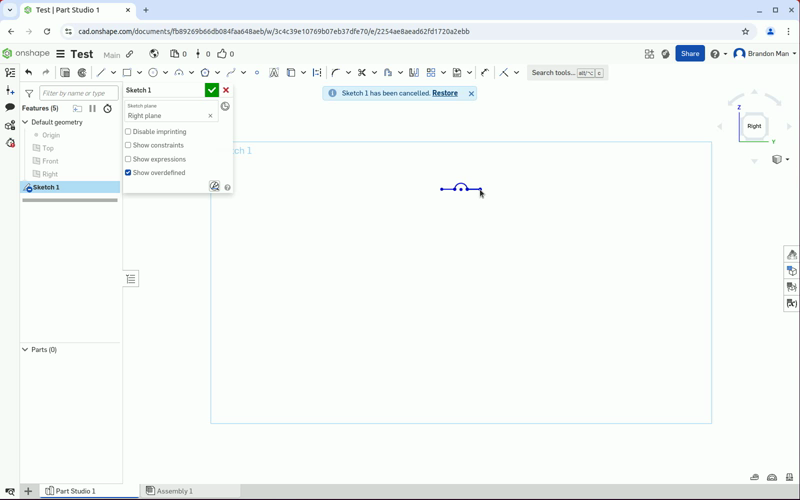
mouse_move(480, 189)
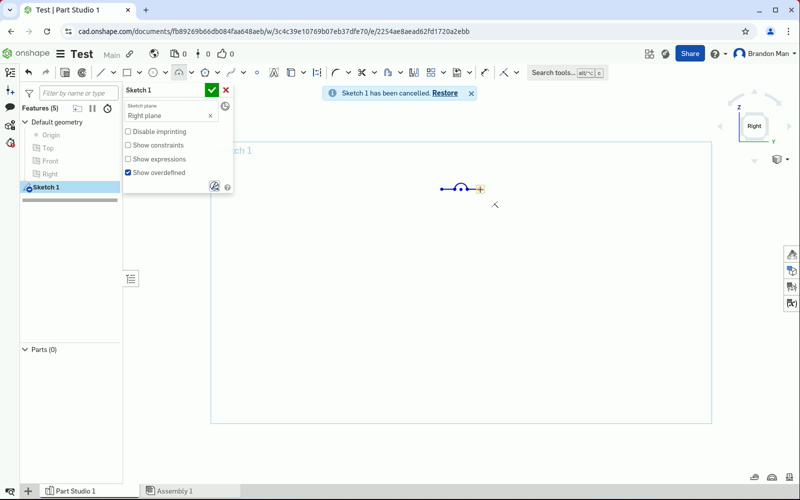
click(480, 189)
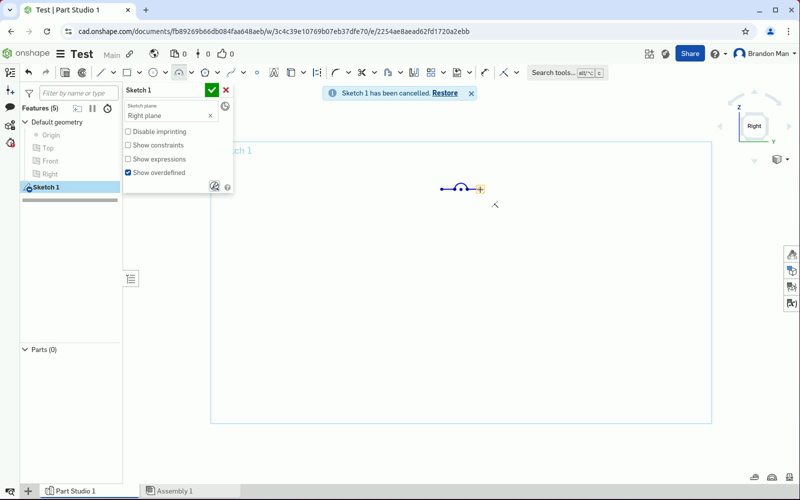
mouse_move(441, 189)
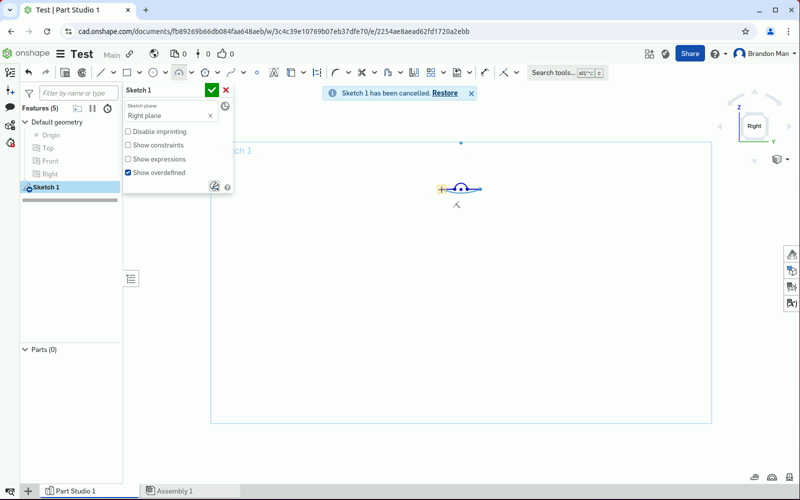
click(441, 189)
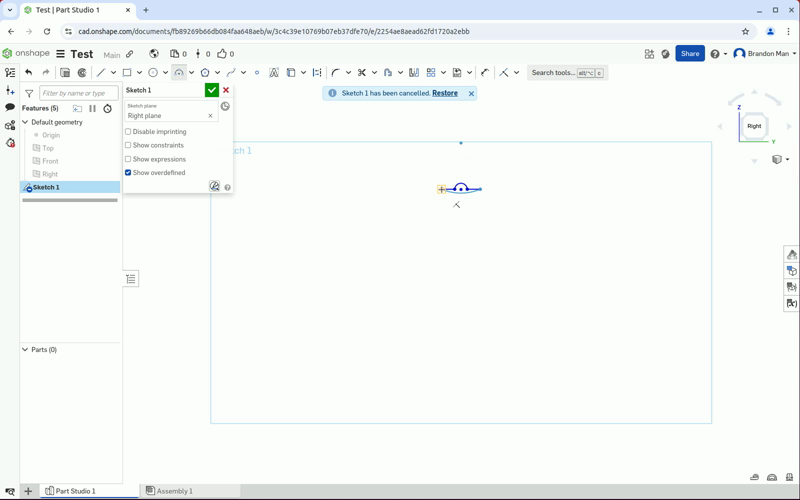
key_down(shift)
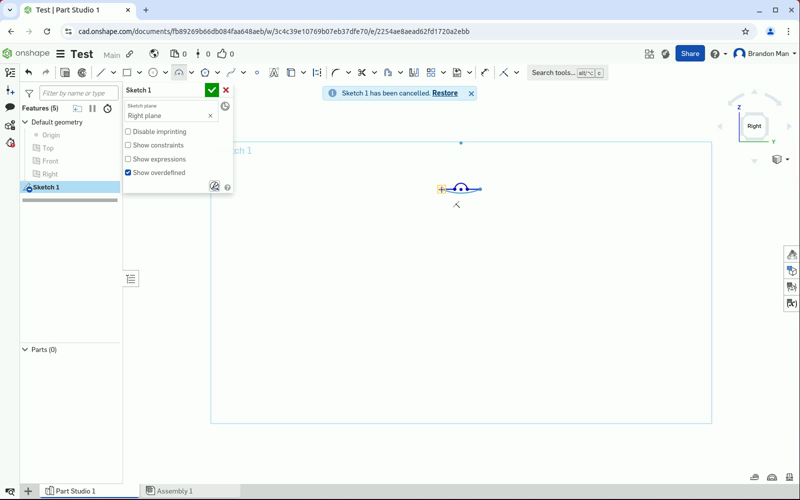
mouse_move(461, 170)
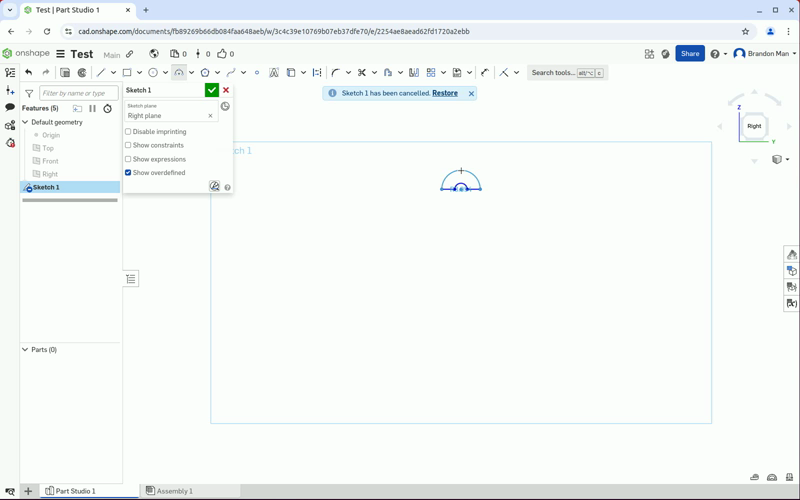
click(461, 170)
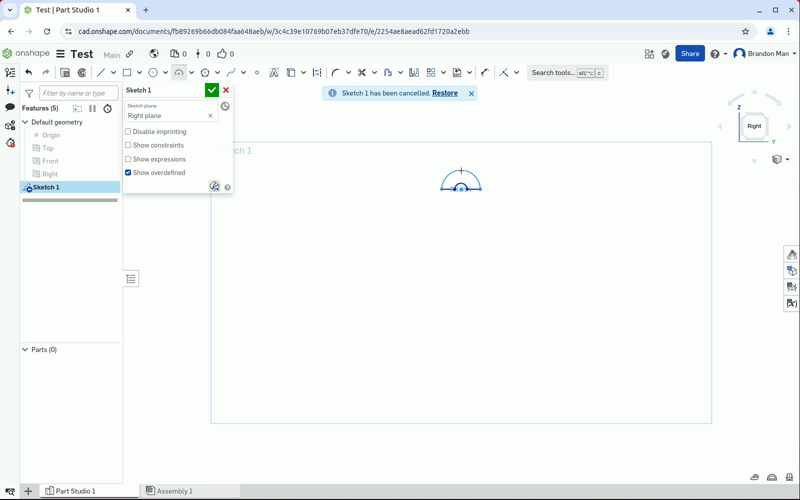
key_up(shift)
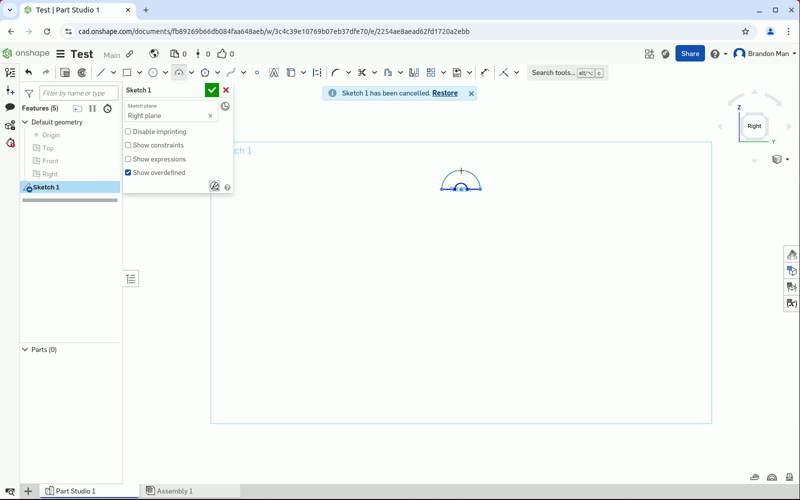
key(esc)
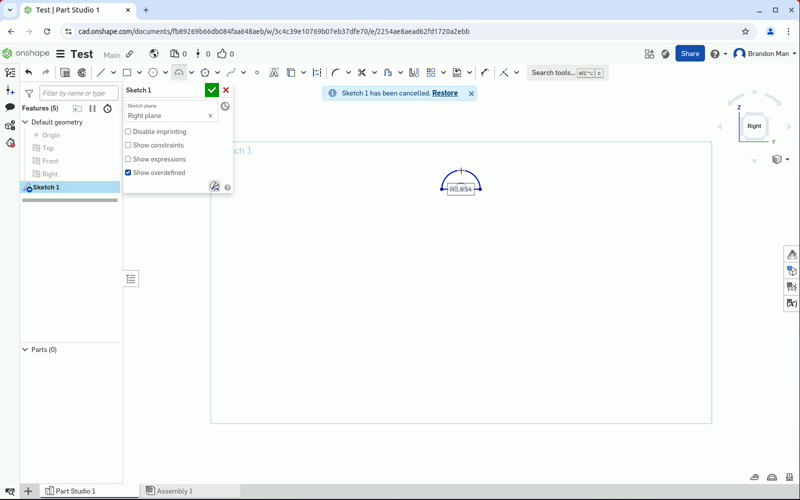
mouse_move(467, 187)
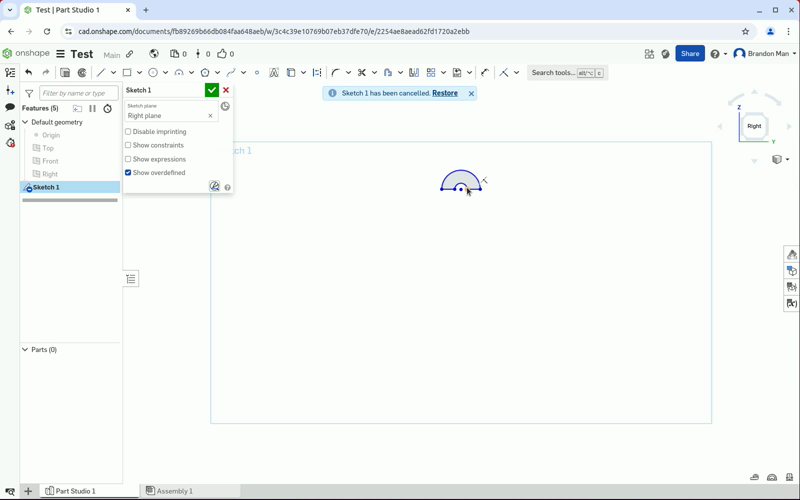
scroll(6)
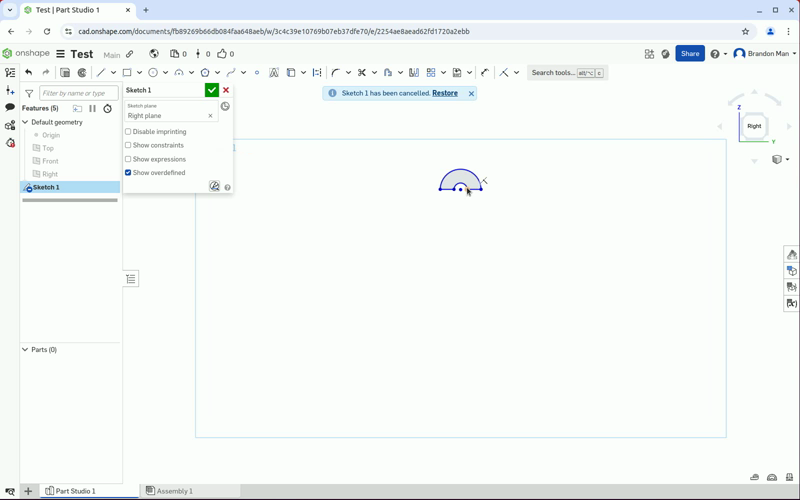
scroll(6)
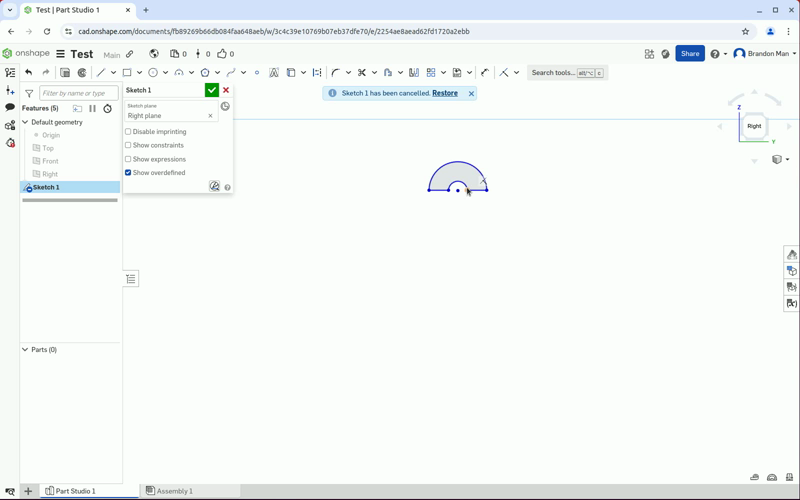
scroll(6)
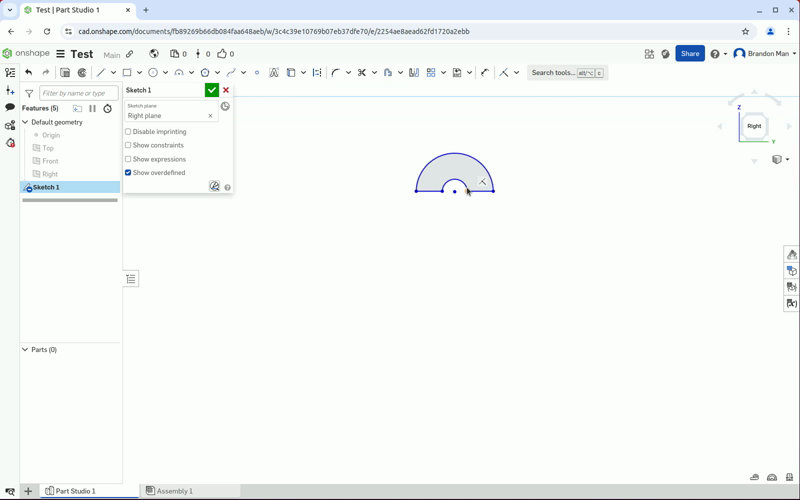
scroll(6)
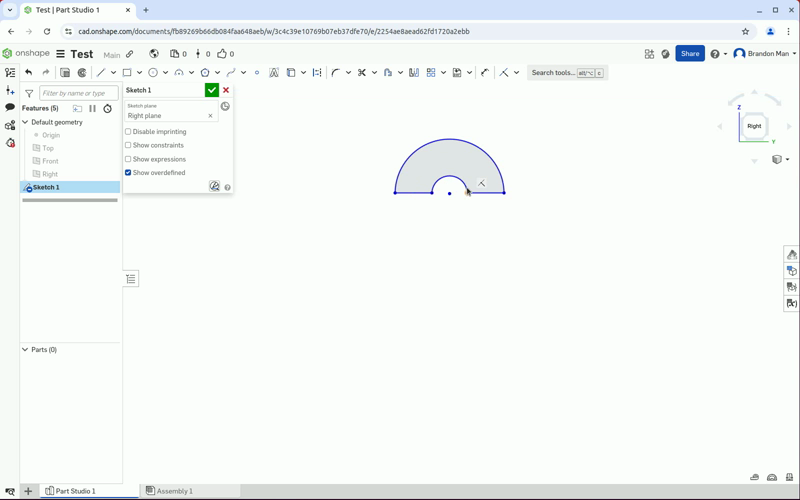
scroll(6)
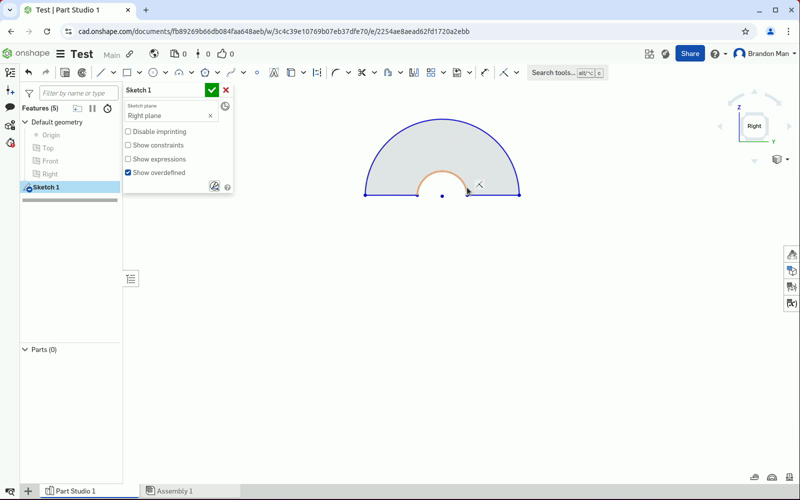
scroll(6)
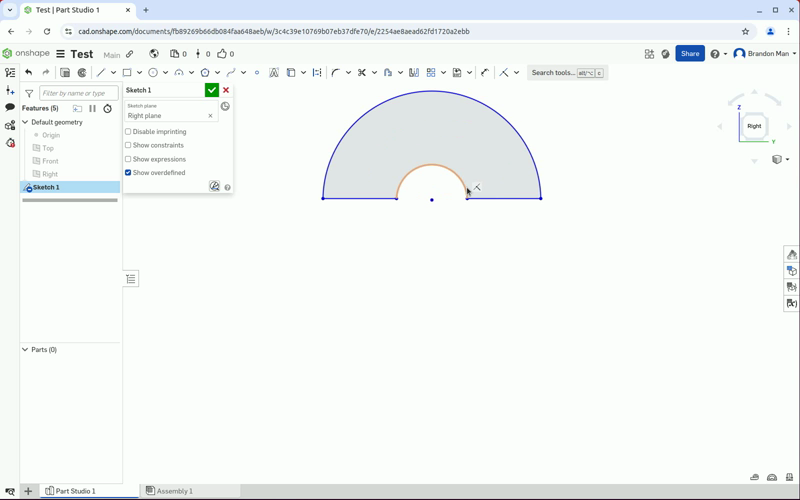
scroll(6)
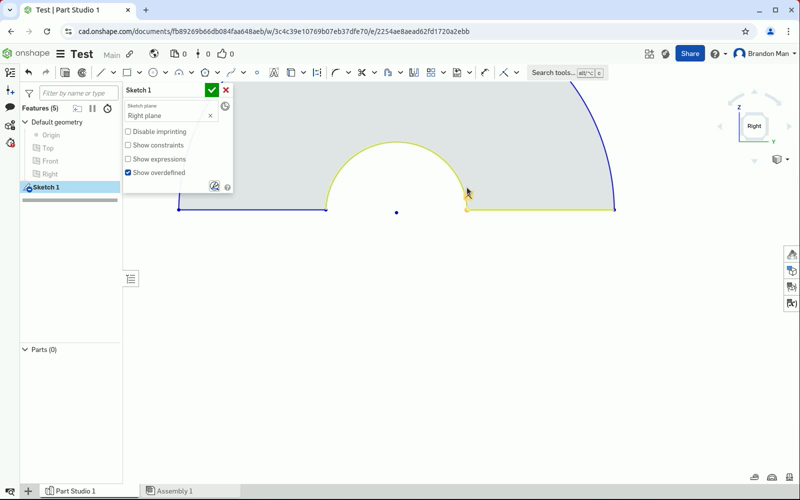
click(467, 187)
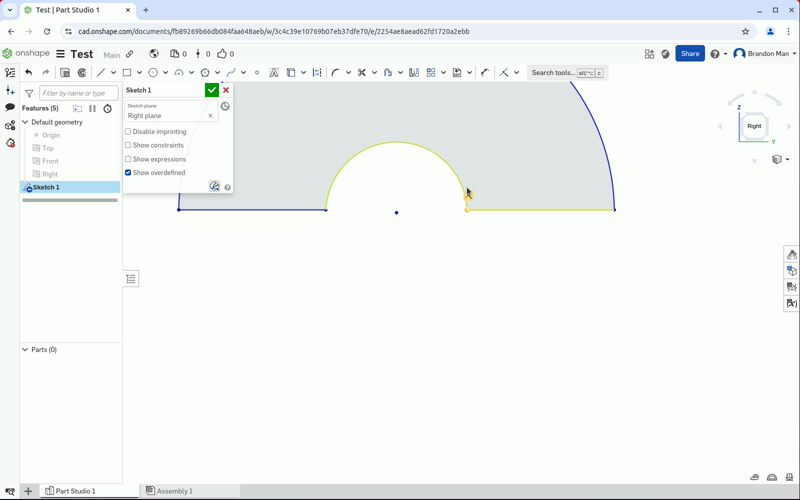
scroll(-6)
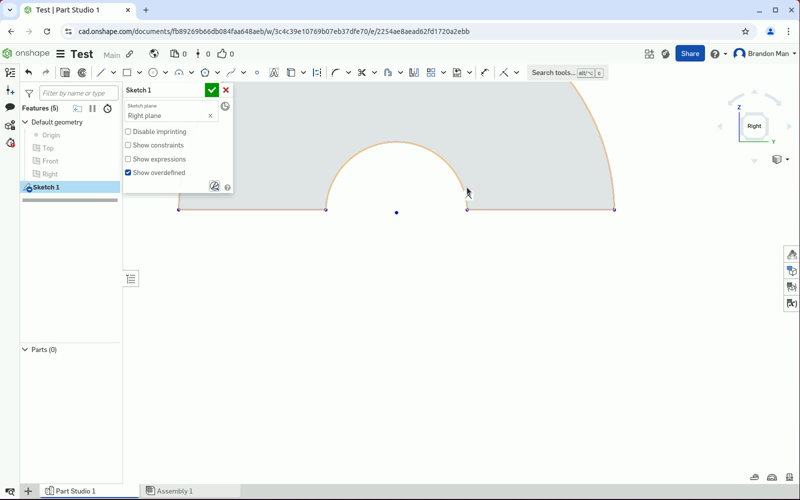
scroll(-6)
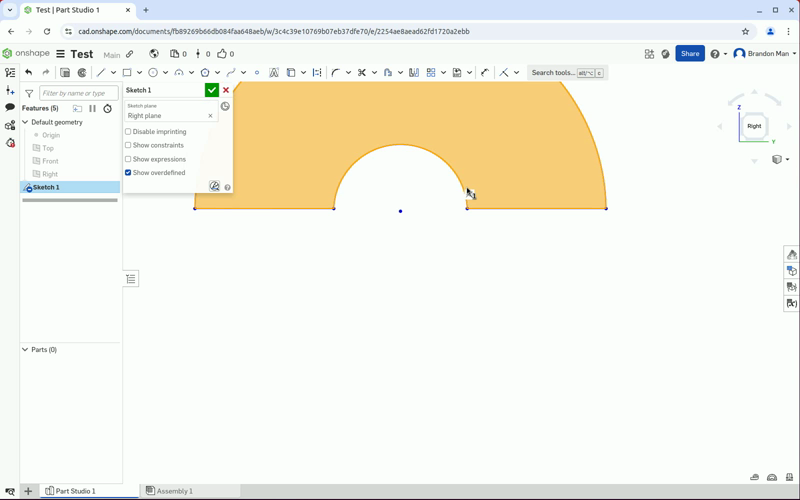
scroll(-6)
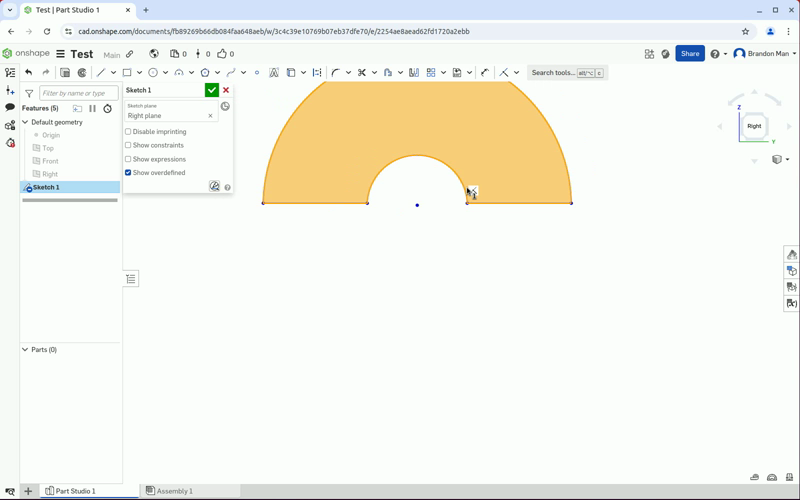
scroll(-6)
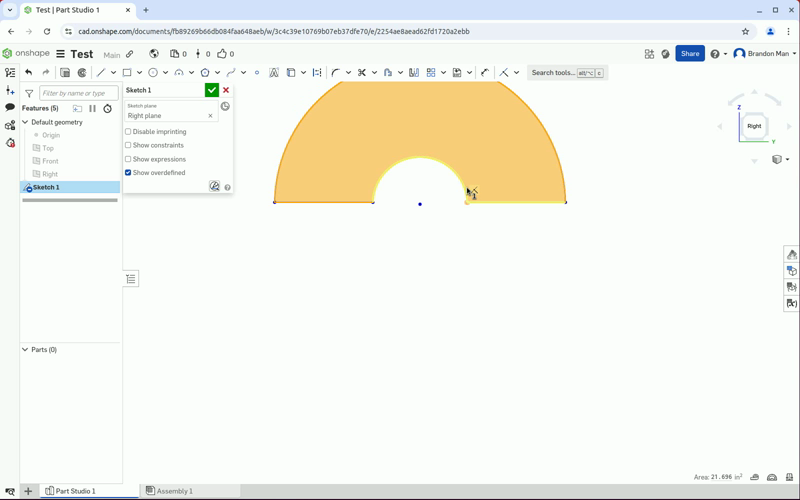
scroll(-6)
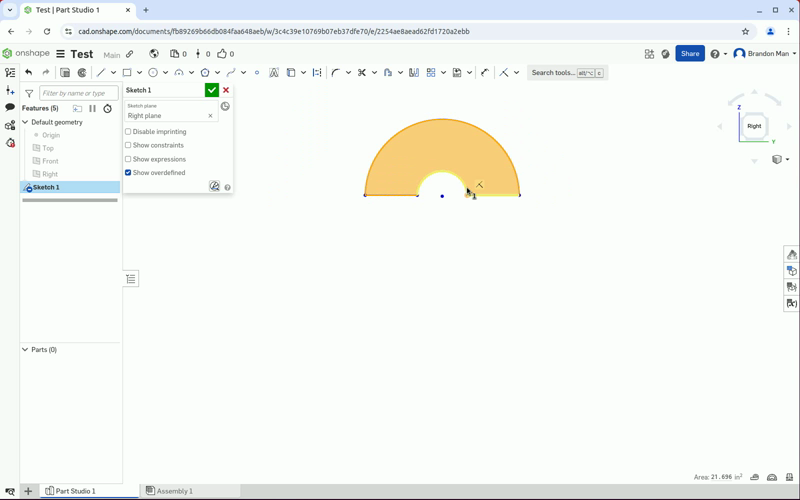
scroll(-6)
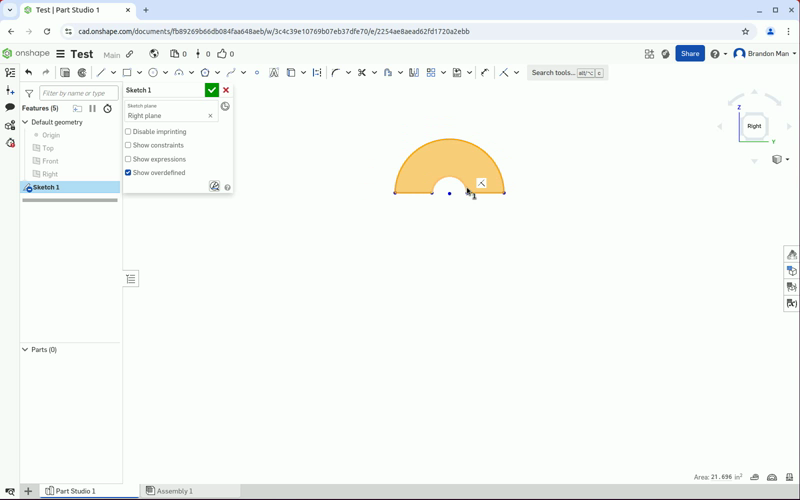
scroll(-6)
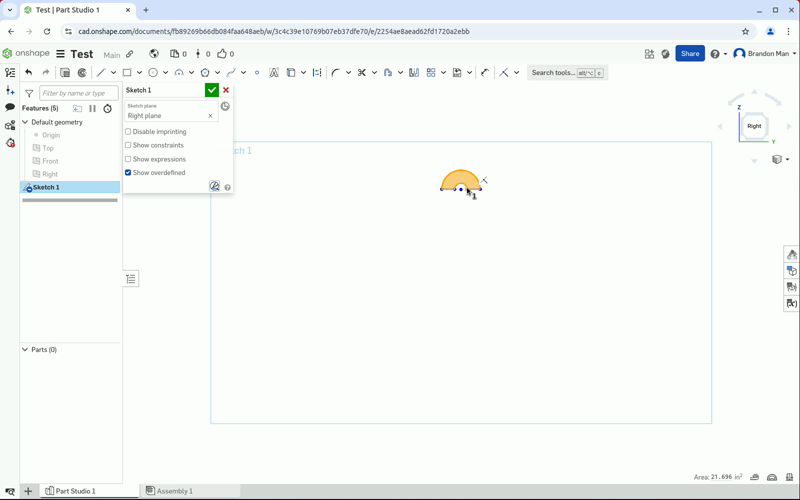
mouse_move(73, 352)
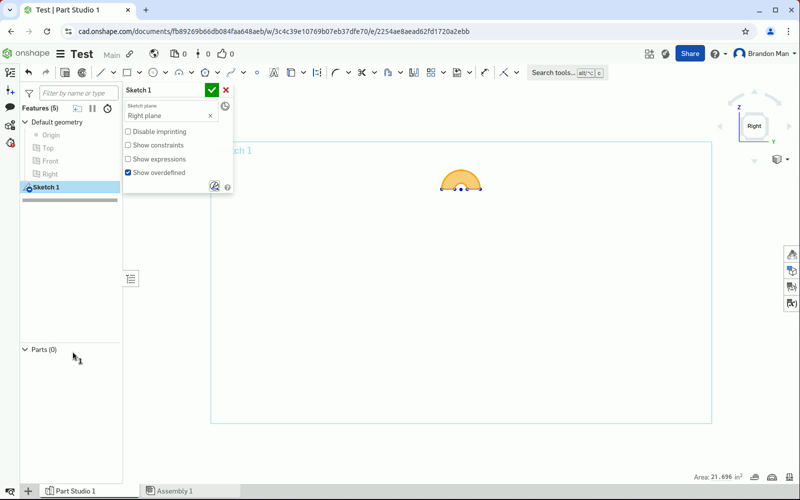
key(shift+y)
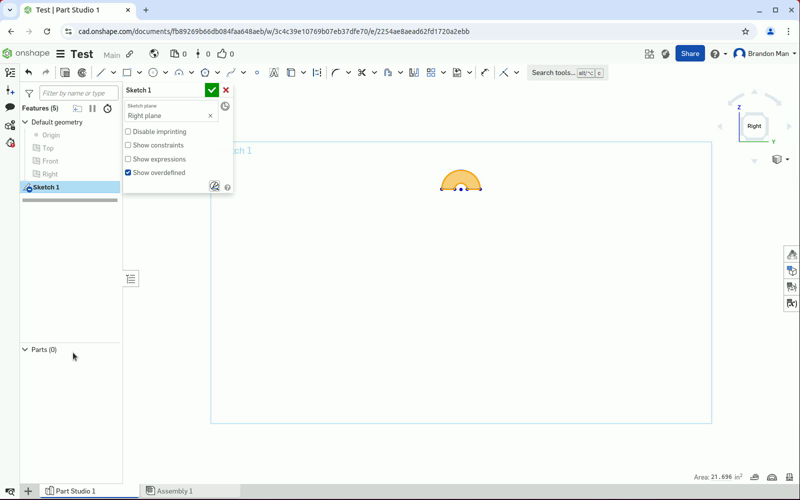
key(shift+e)
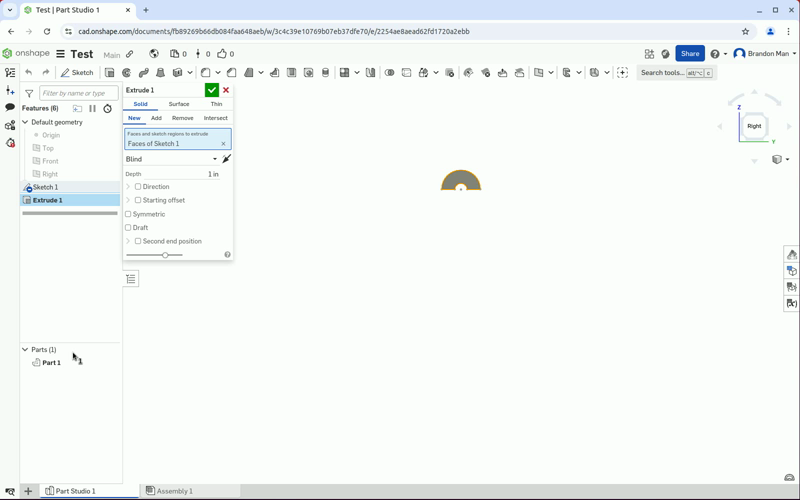
mouse_move(143, 106)
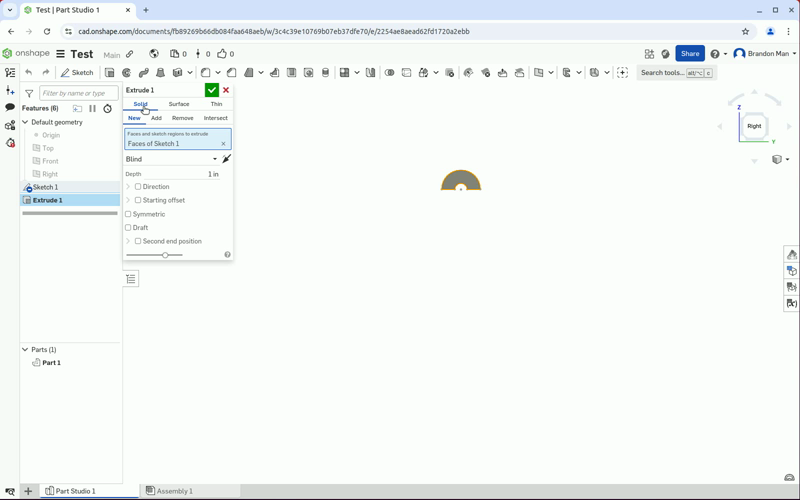
click(143, 106)
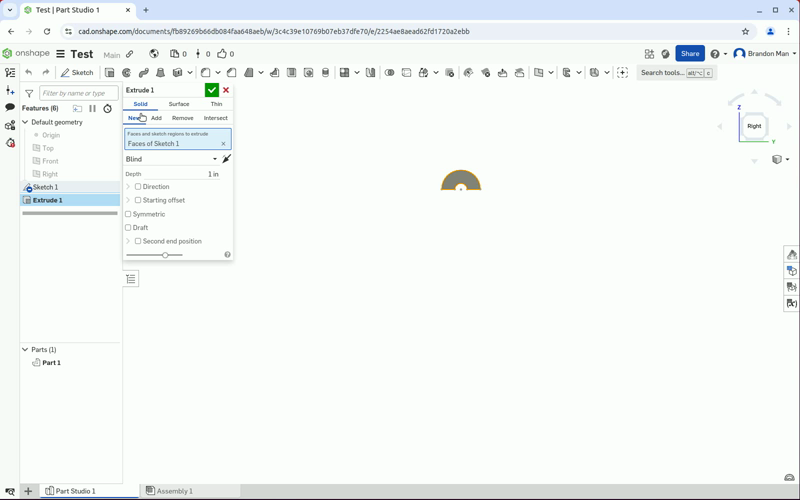
mouse_move(137, 120)
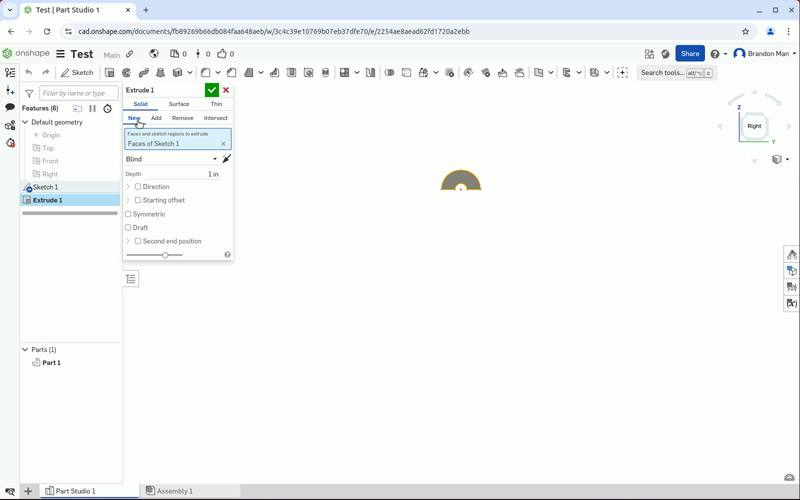
click(137, 120)
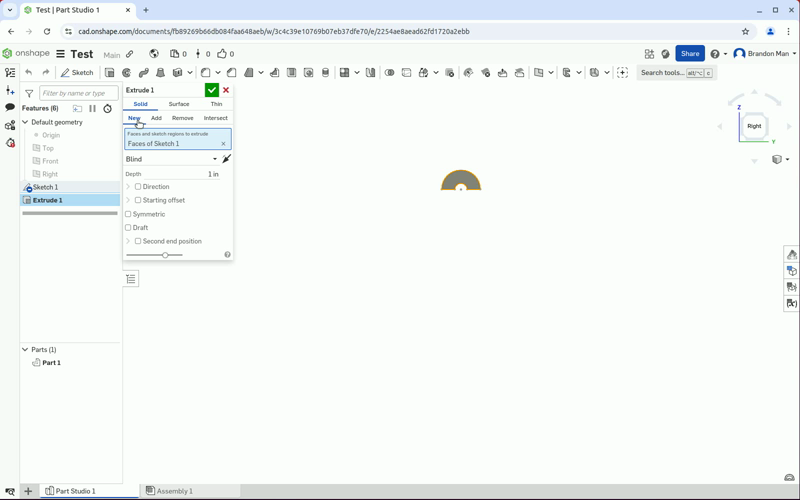
key(tab, 4)
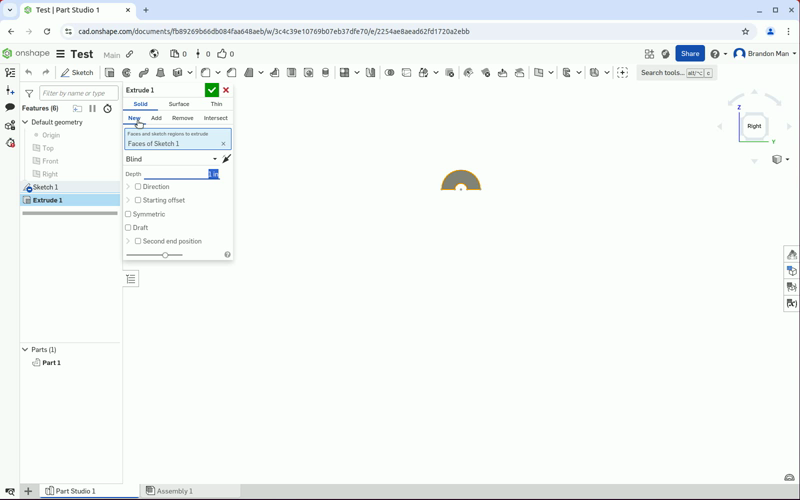
text(2.648)
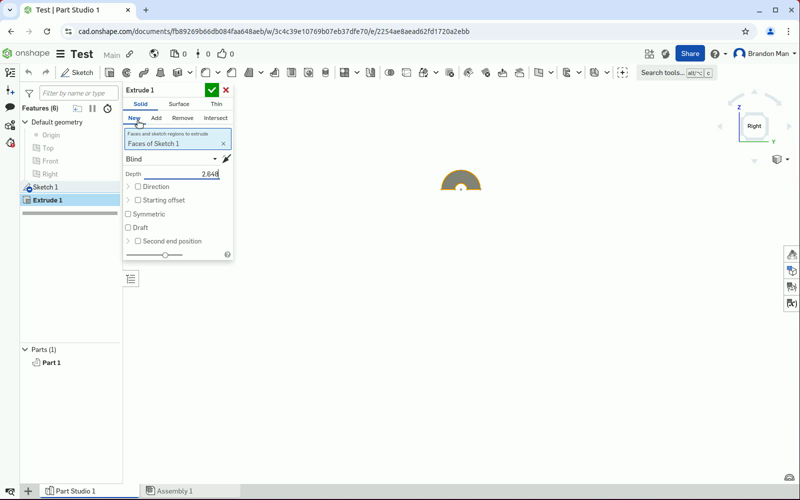
key(enter)
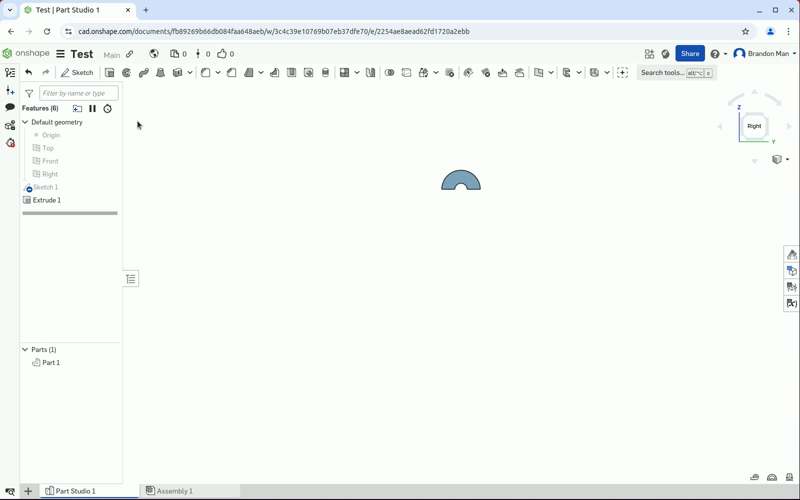
key(shift+h)
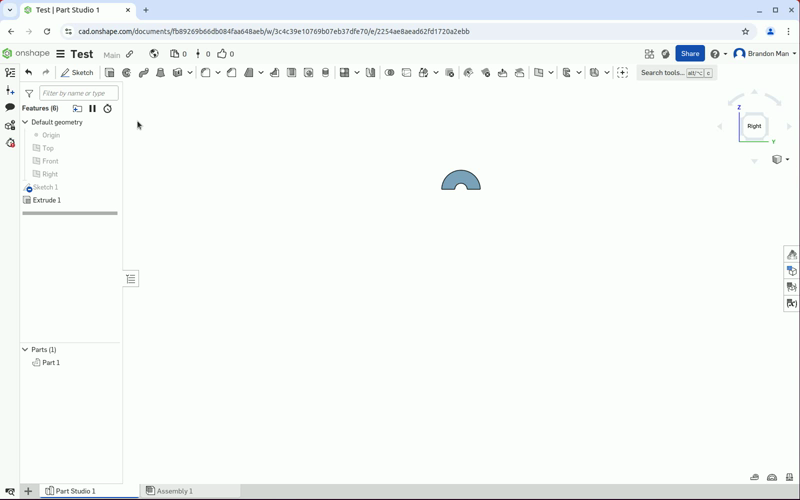
key(shift+h)
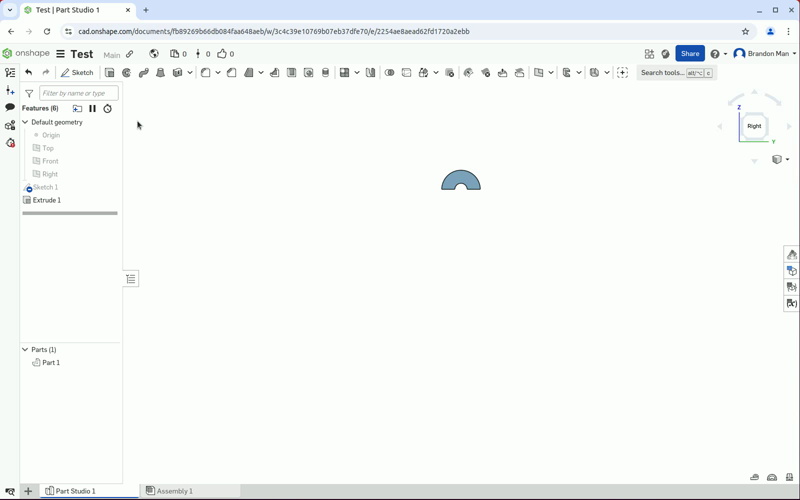
mouse_move(73, 189)
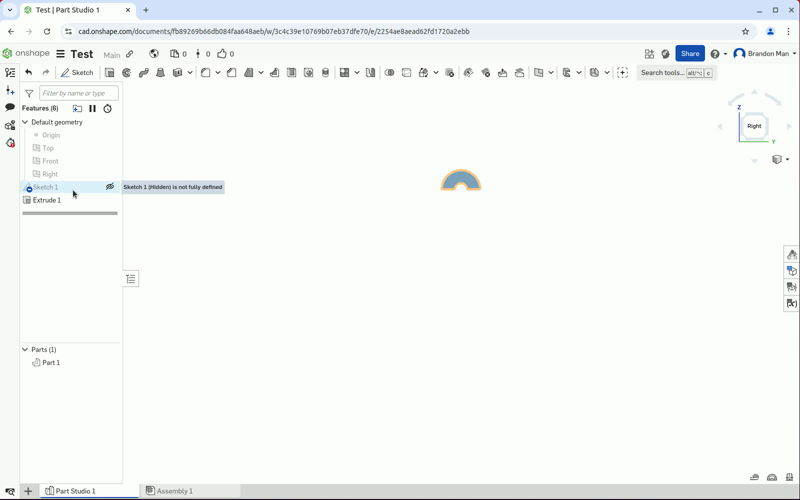
click(73, 189)
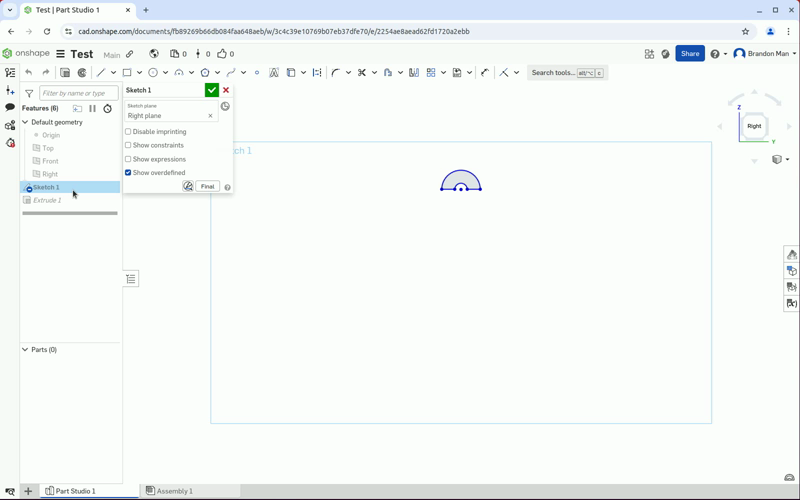
mouse_move(229, 92)
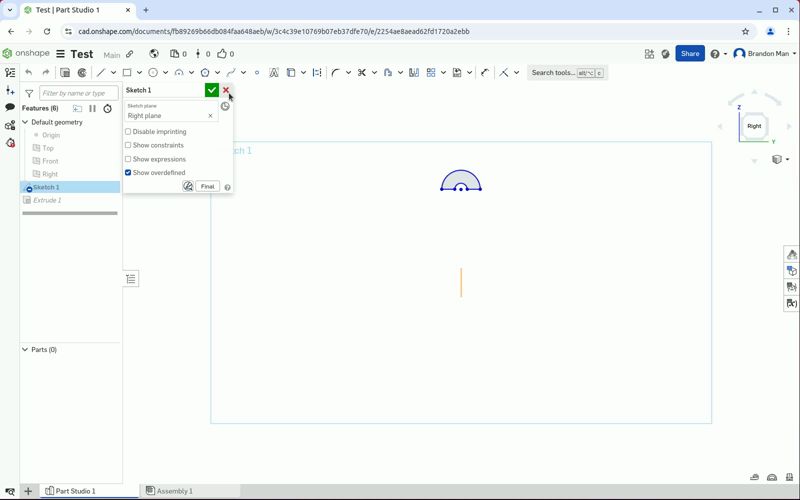
click(229, 92)
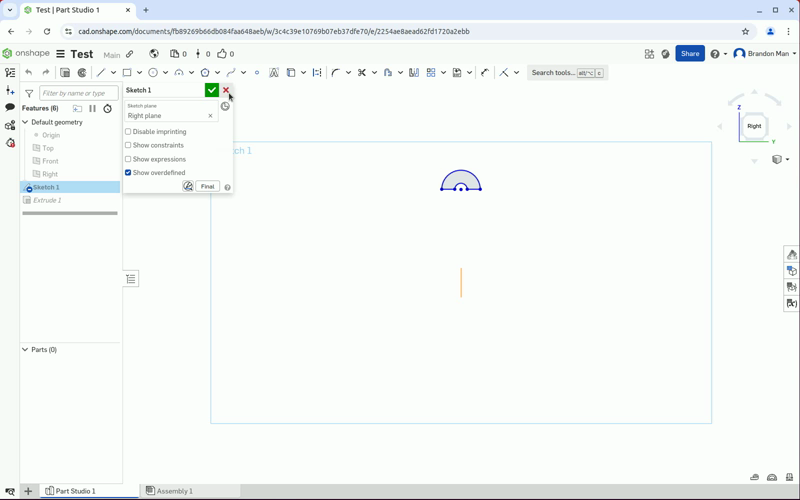
key(shift+s)
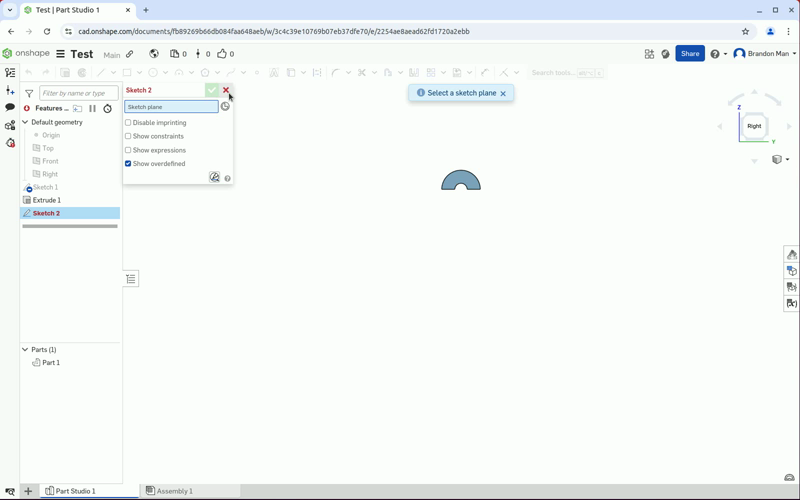
mouse_move(73, 176)
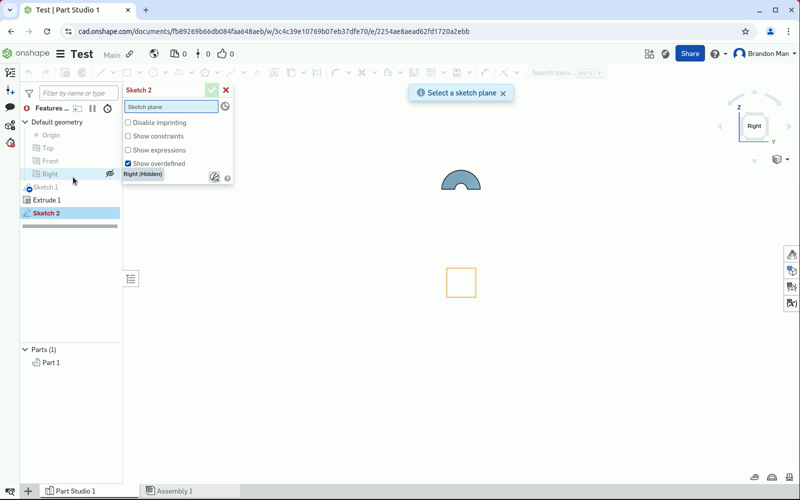
click(73, 176)
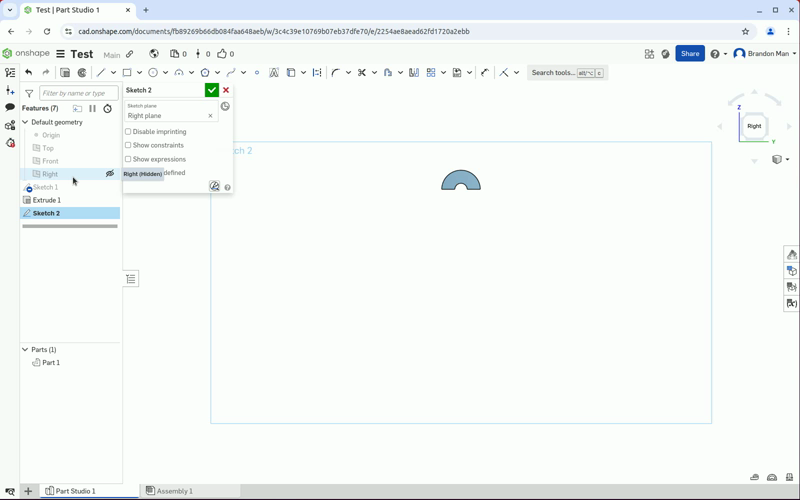
mouse_move(73, 352)
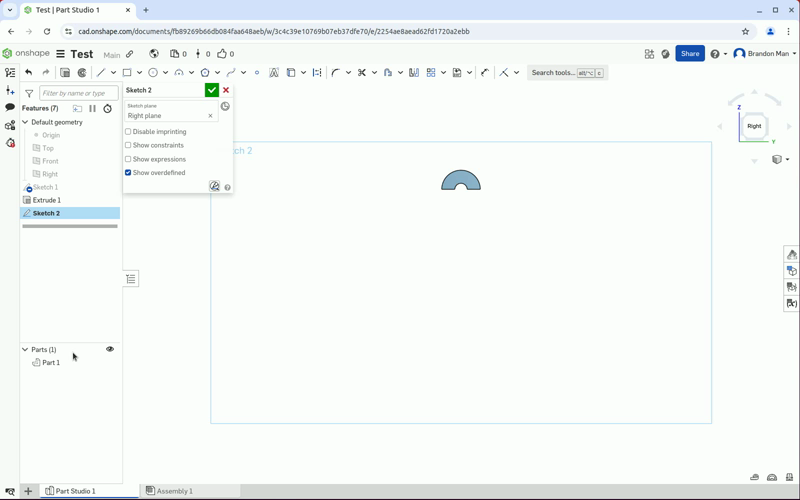
key(y)
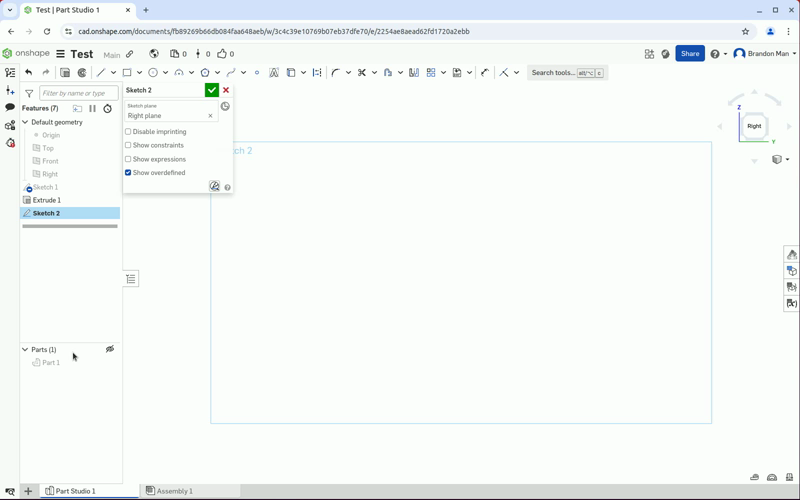
key(a)
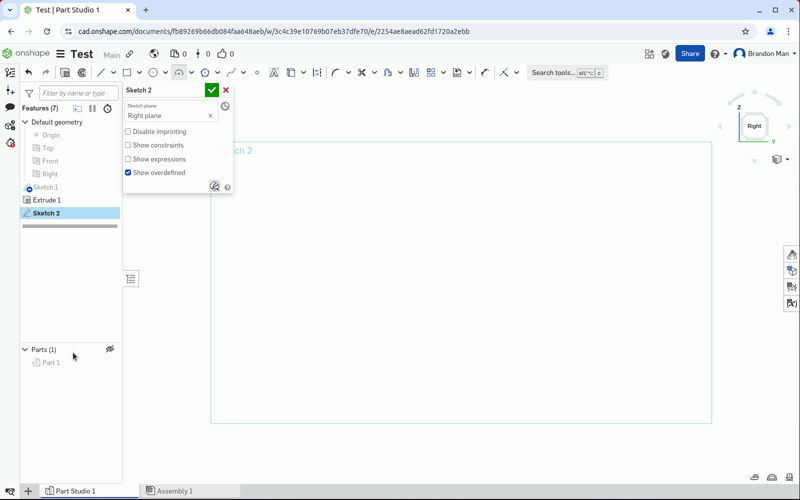
key_down(shift)
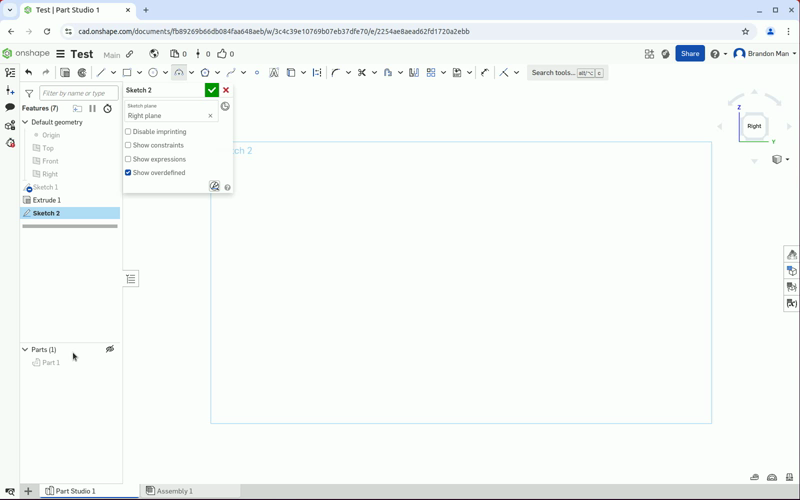
mouse_move(441, 282)
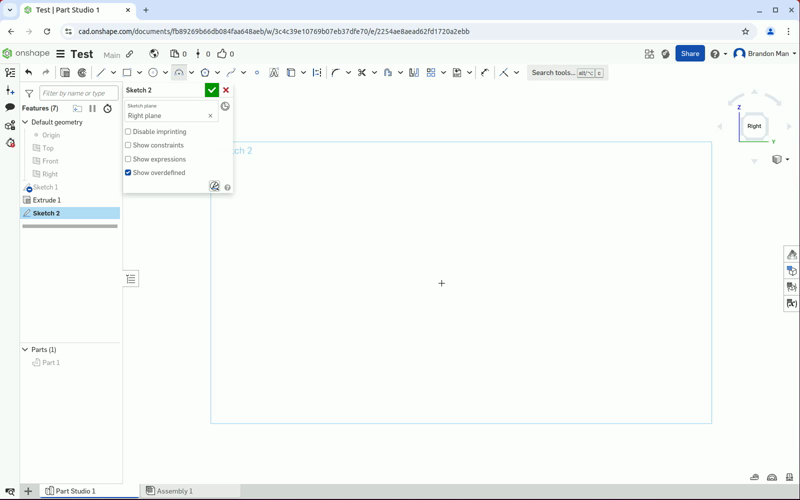
click(441, 282)
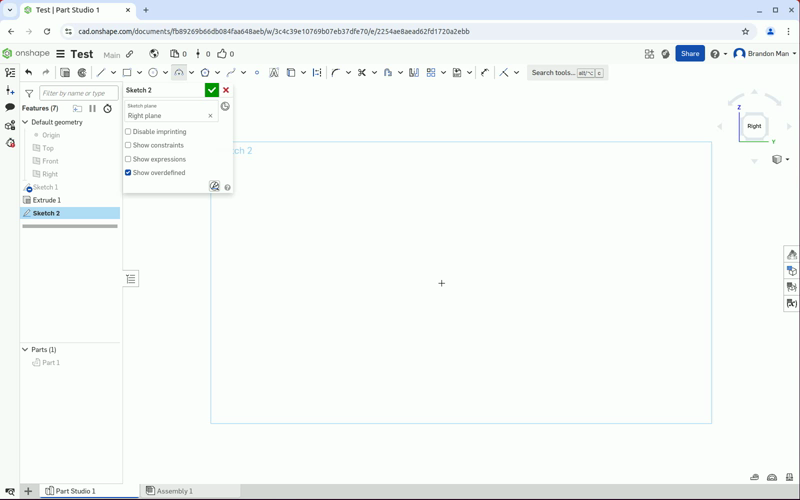
key_up(shift)
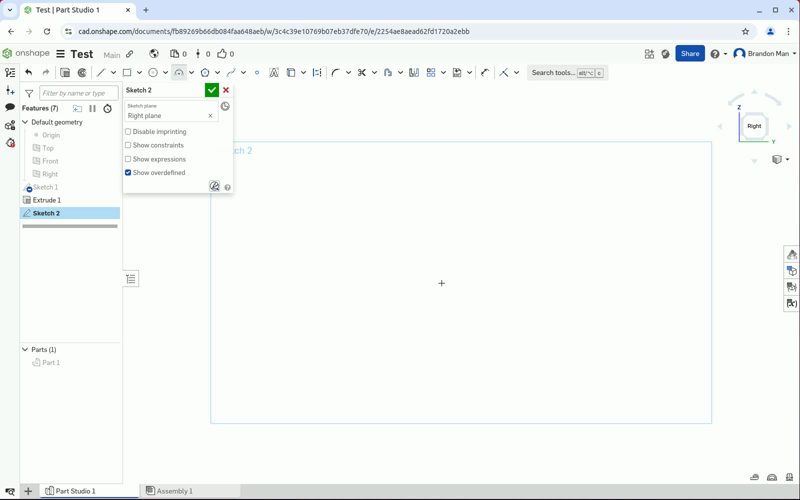
key_down(shift)
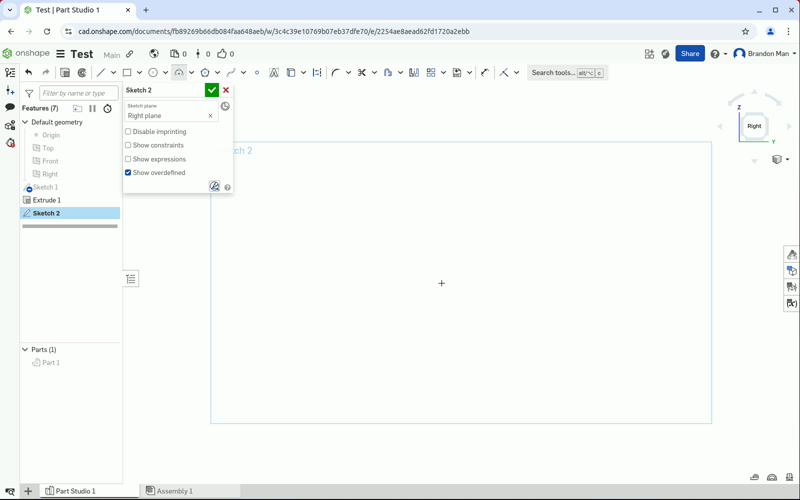
mouse_move(479, 282)
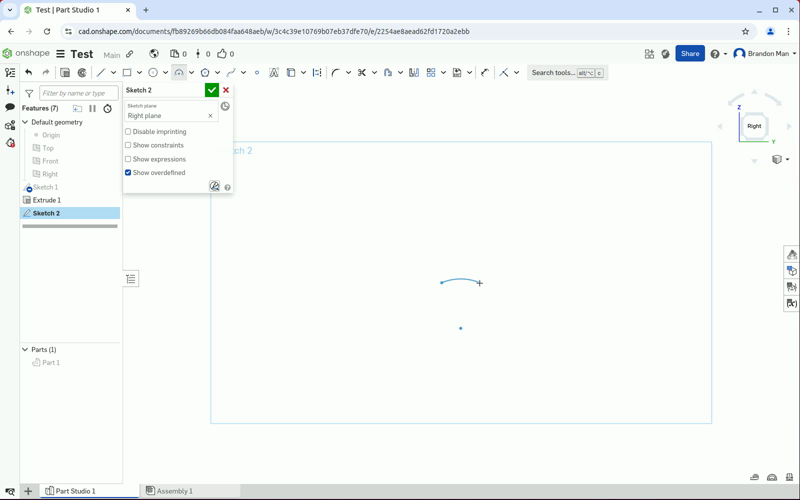
click(479, 282)
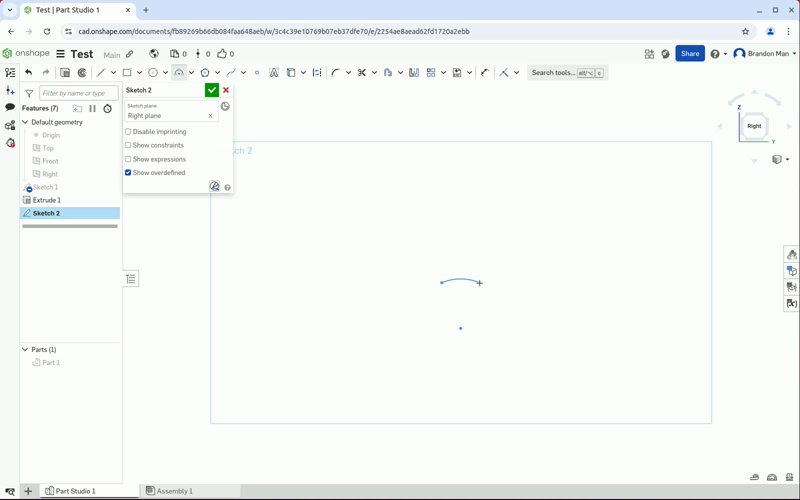
mouse_move(460, 301)
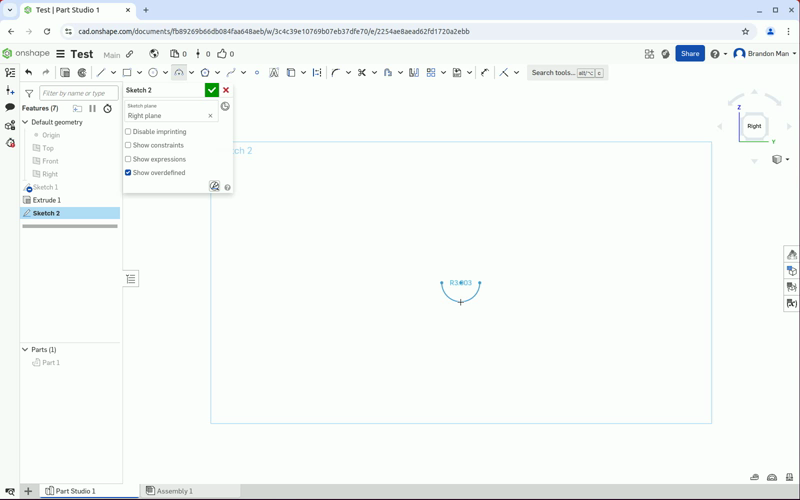
click(460, 301)
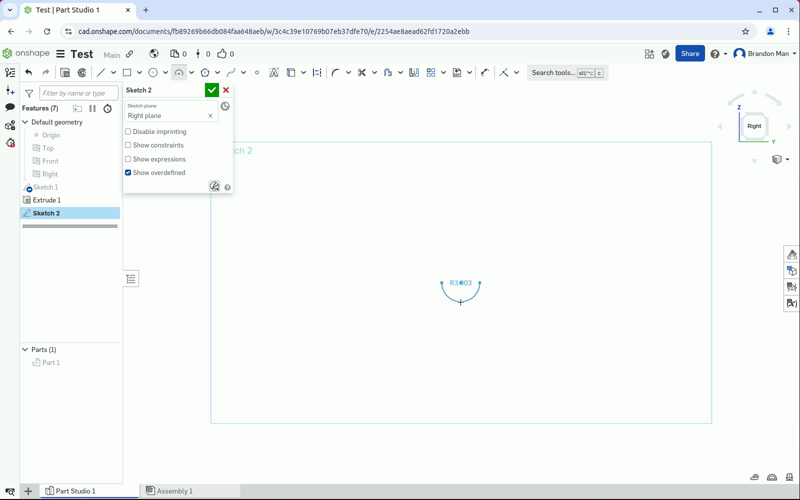
key_up(shift)
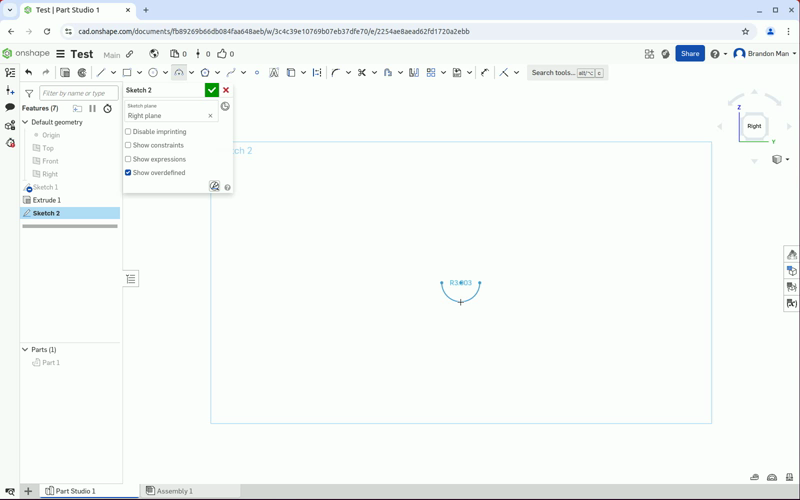
key(esc)
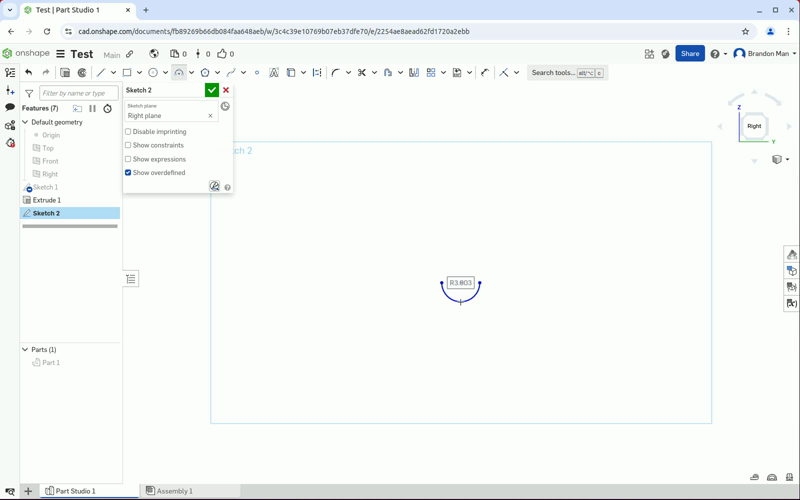
key(l)
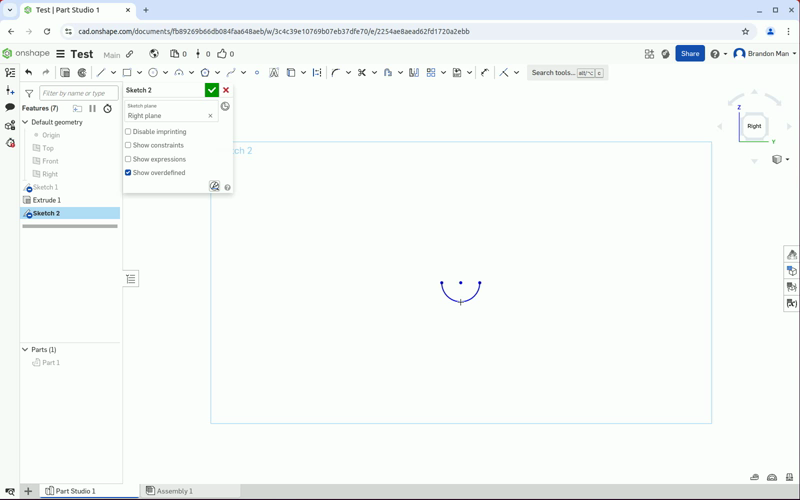
mouse_move(479, 282)
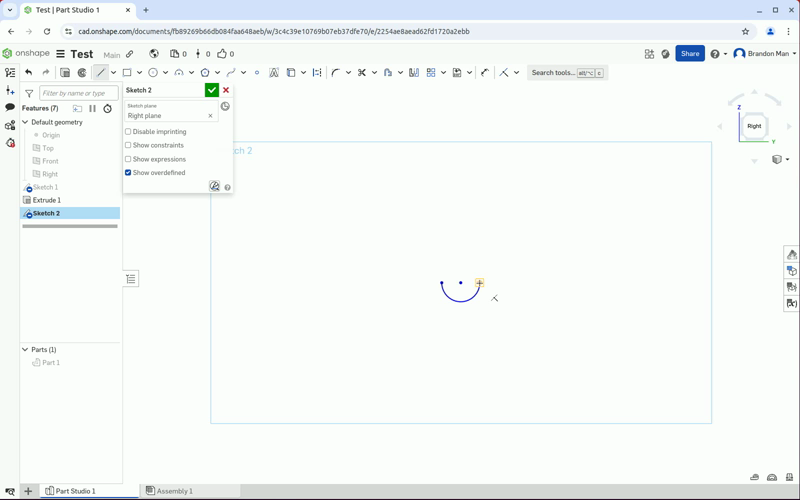
click(479, 282)
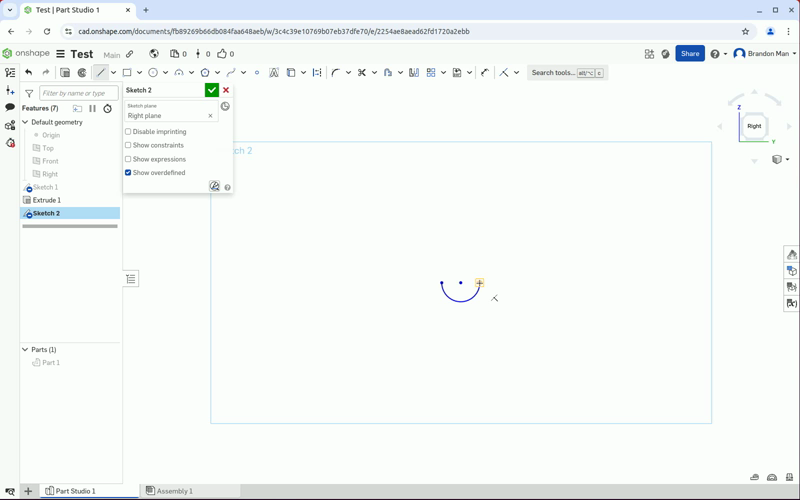
key_down(shift)
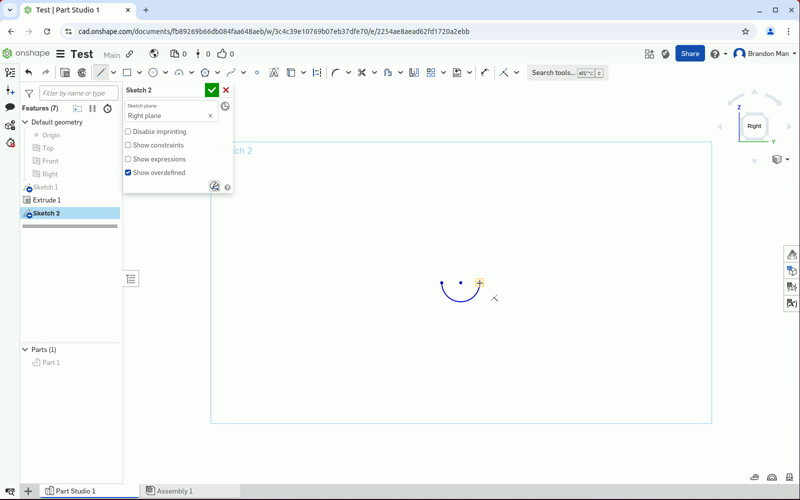
mouse_move(479, 189)
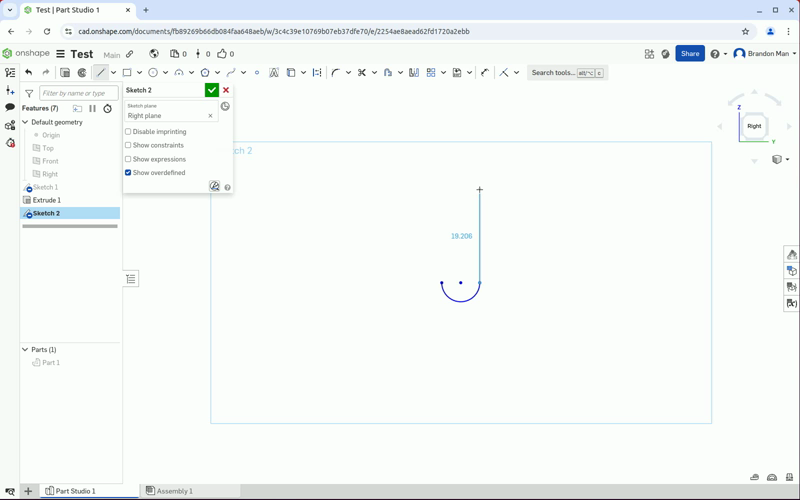
click(479, 189)
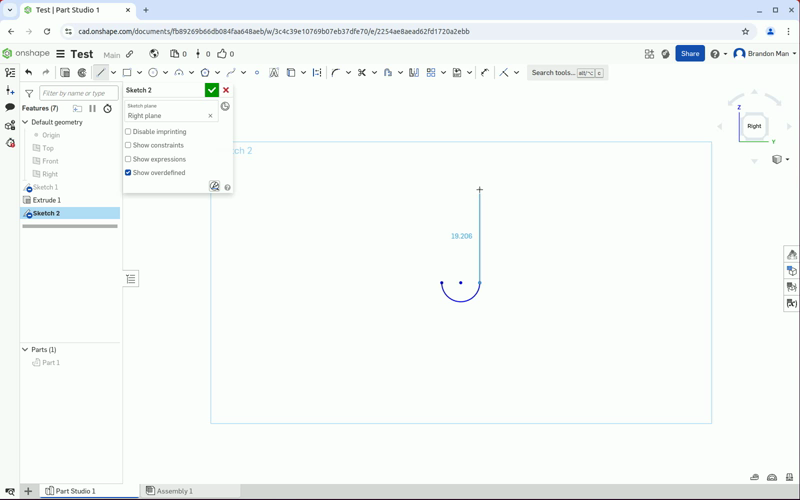
key_up(shift)
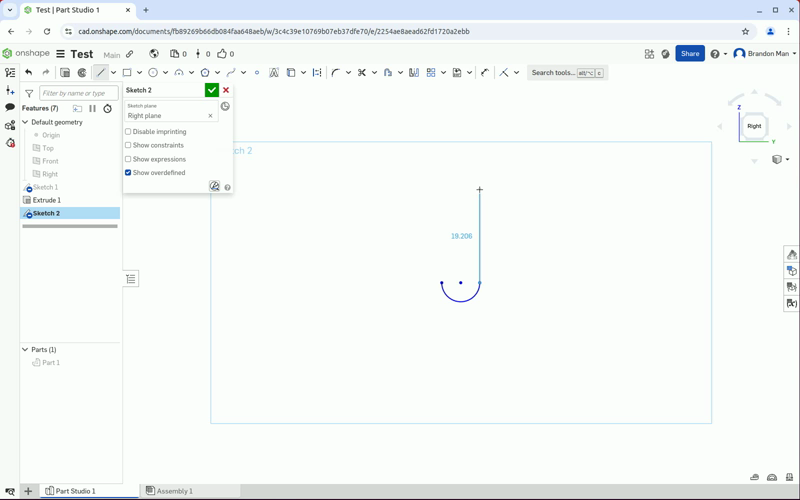
key_down(shift)
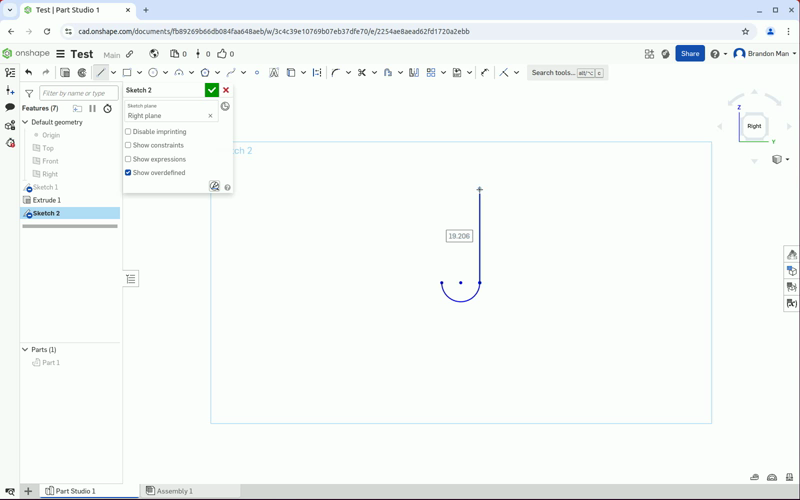
mouse_move(509, 189)
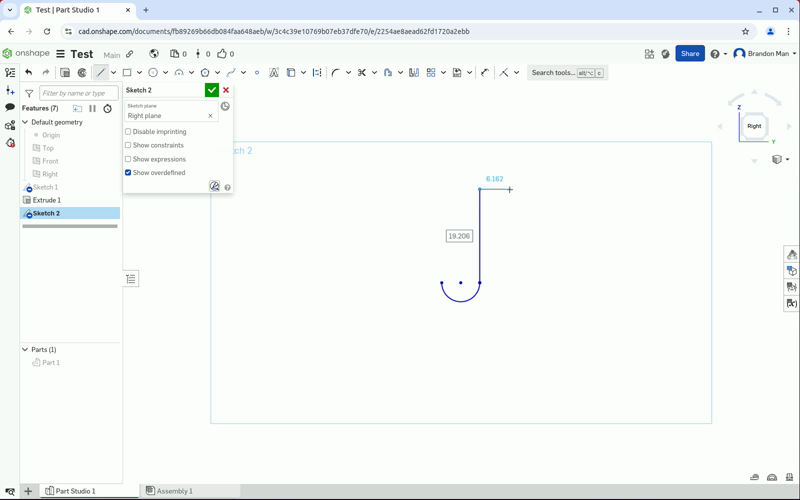
mouse_move(466, 189)
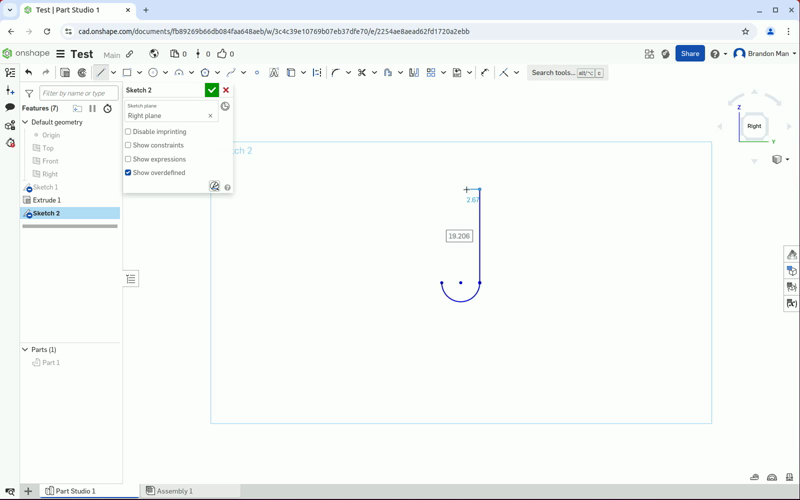
click(466, 189)
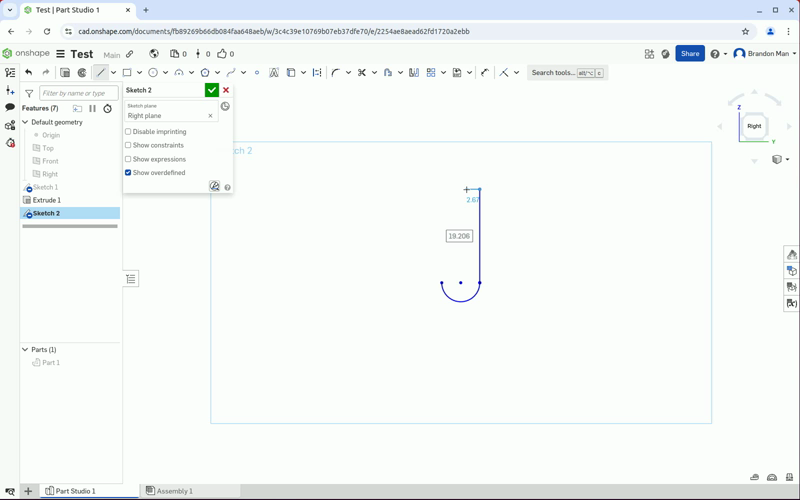
key_up(shift)
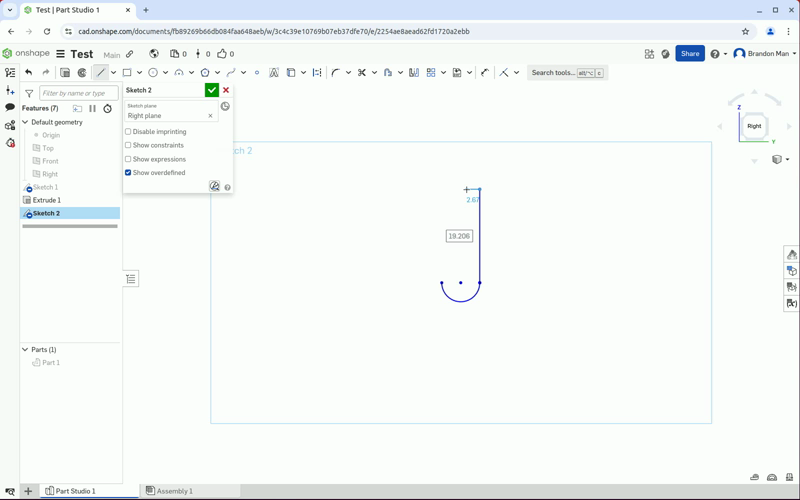
key(esc)
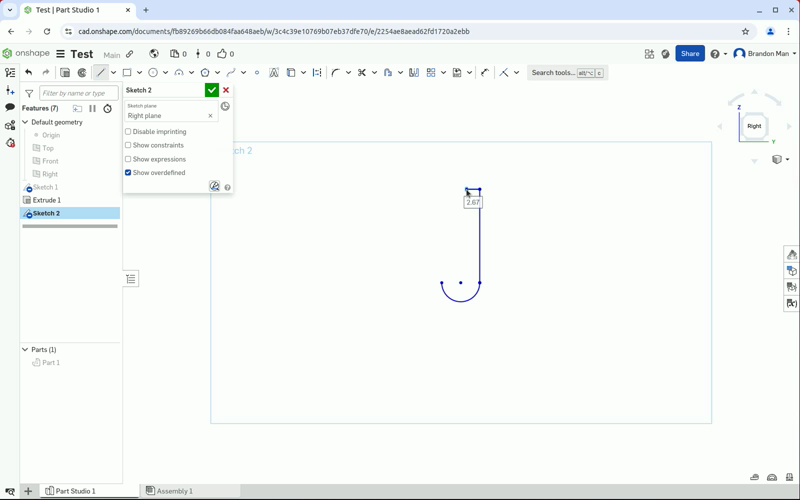
key(a)
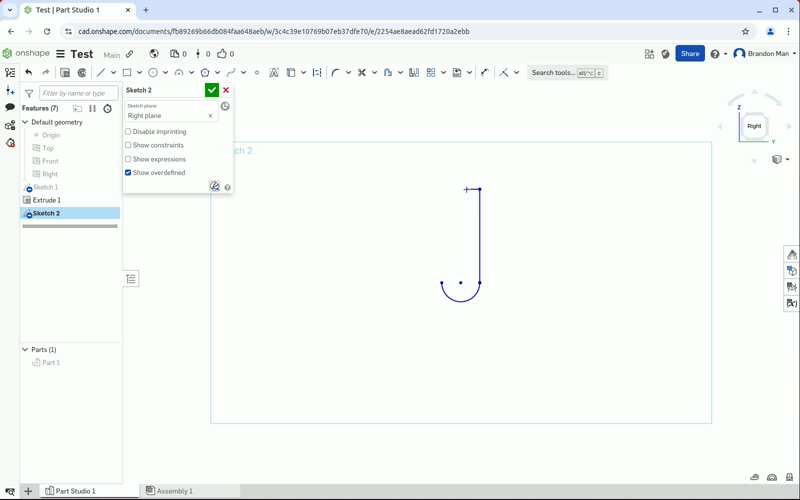
mouse_move(466, 189)
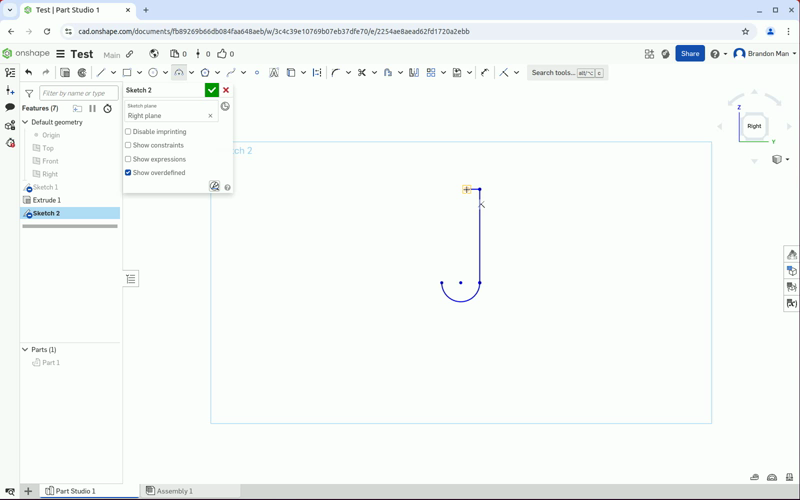
click(466, 189)
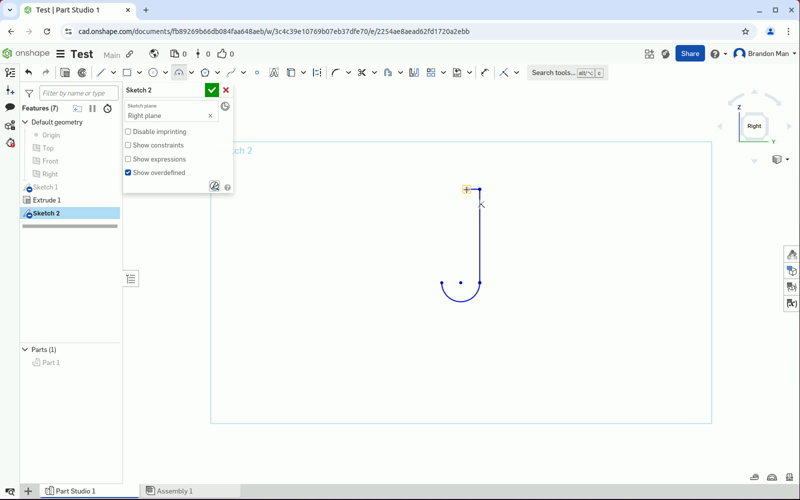
key_down(shift)
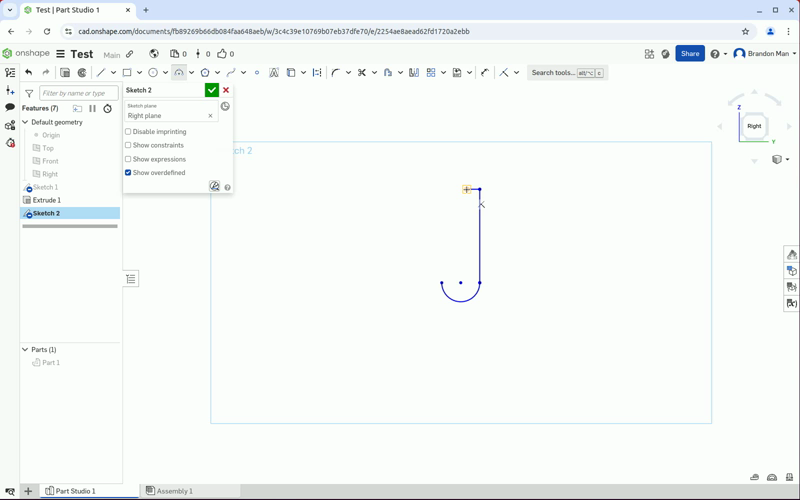
mouse_move(454, 189)
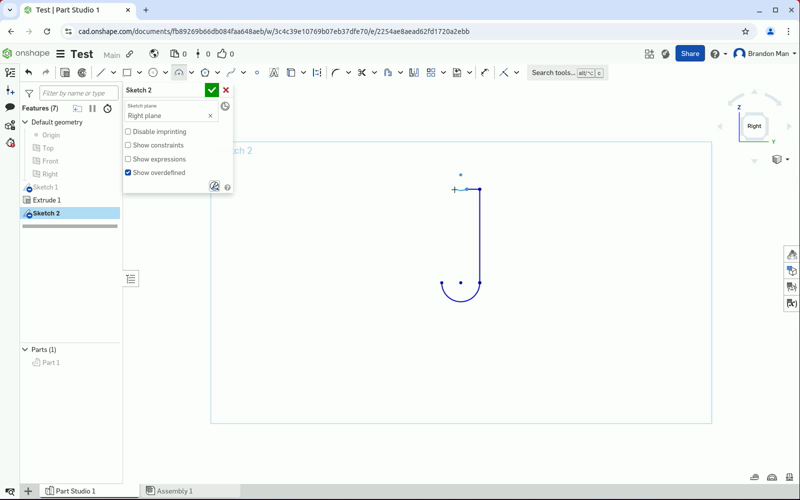
click(454, 189)
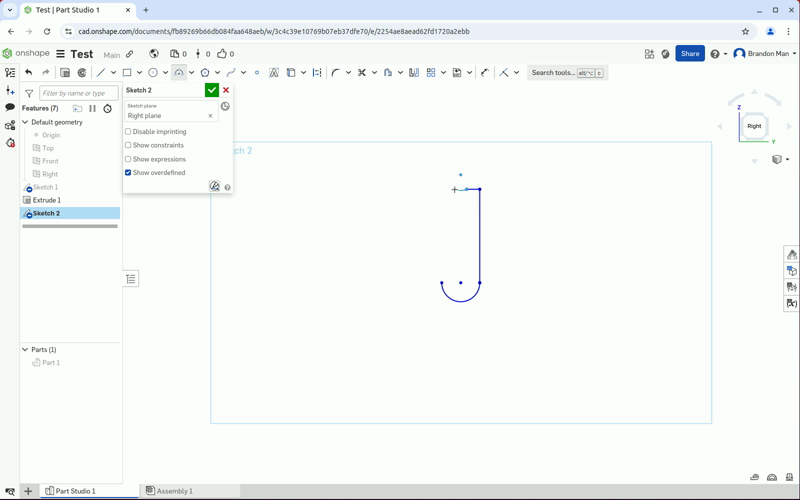
mouse_move(460, 195)
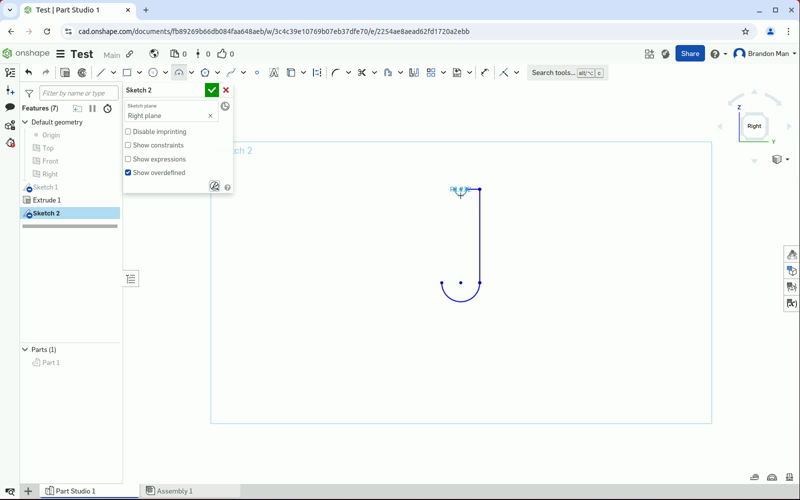
click(460, 195)
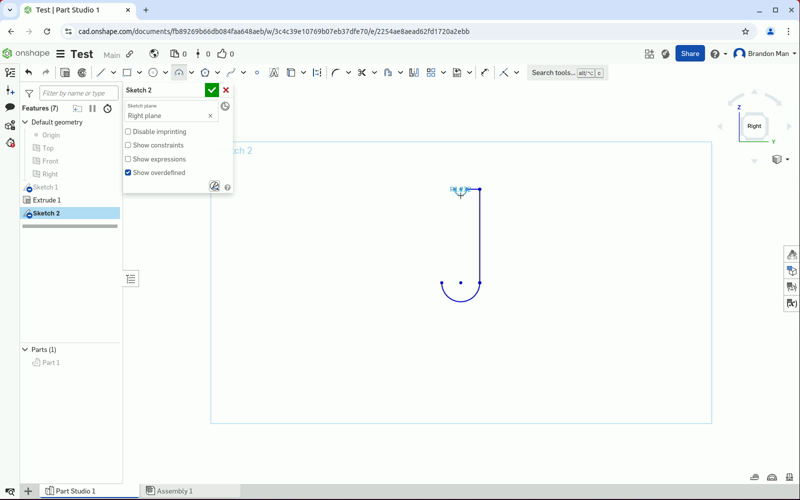
key_up(shift)
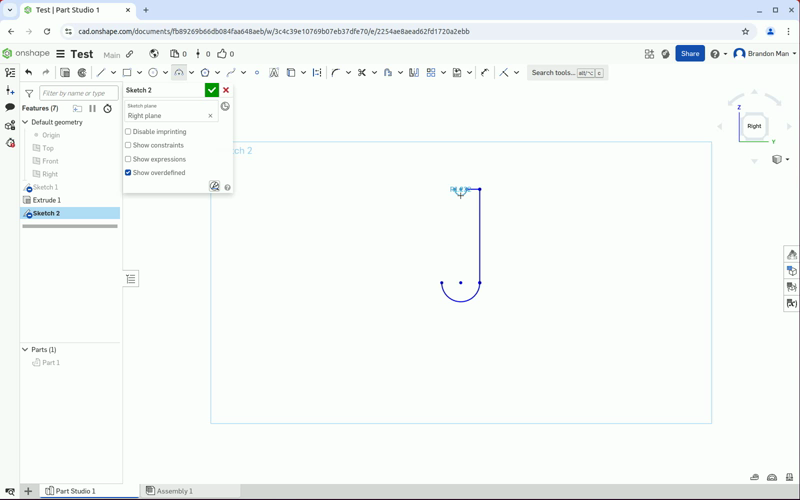
key(esc)
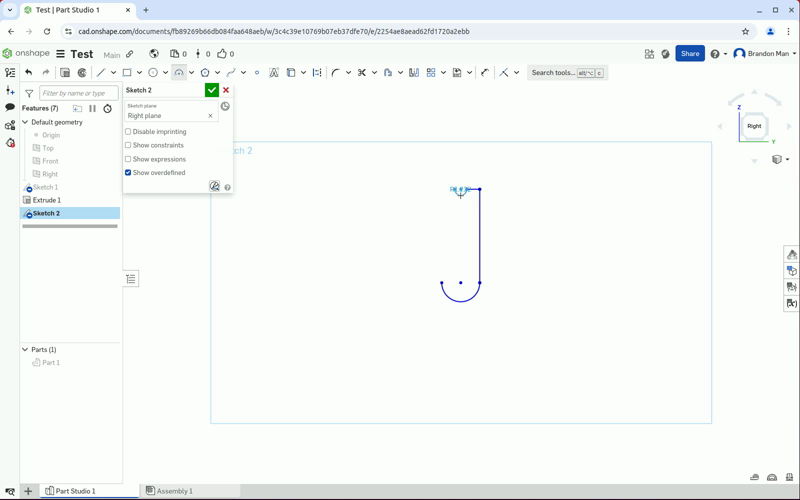
key(l)
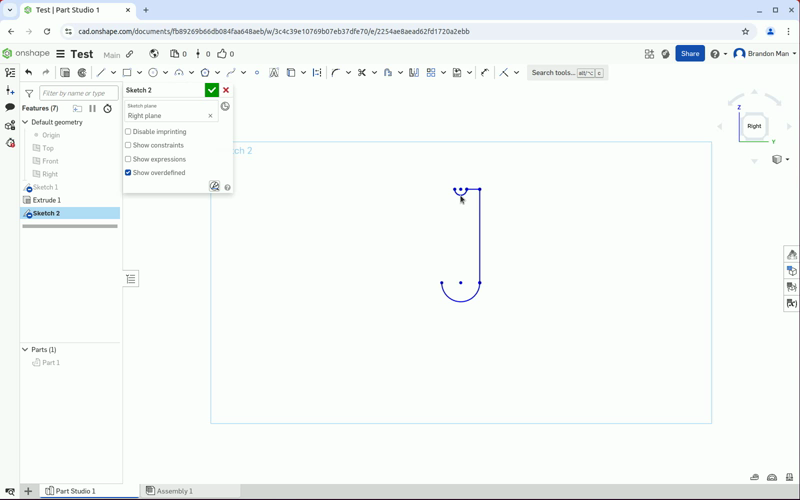
mouse_move(454, 189)
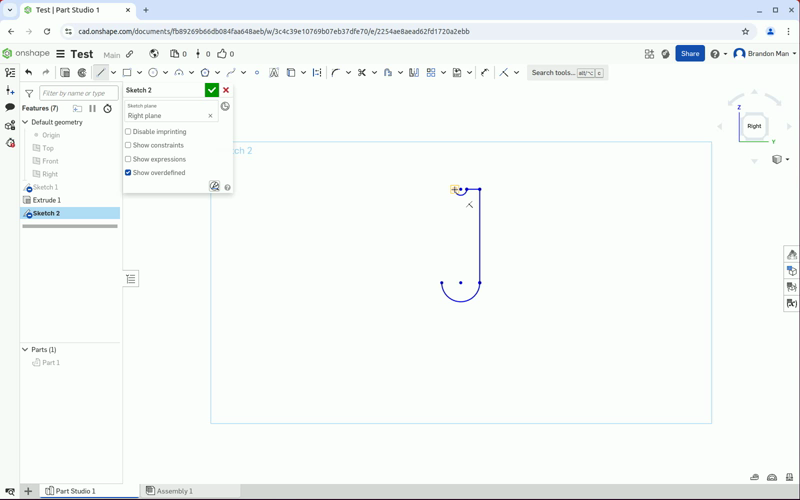
click(454, 189)
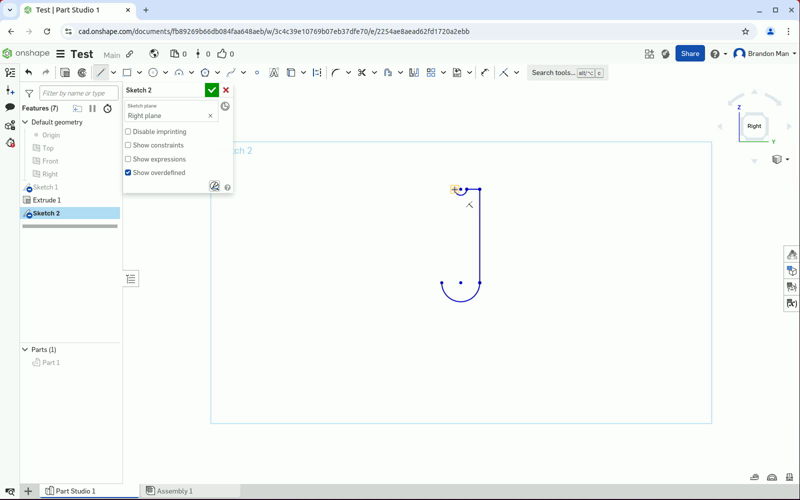
key_down(shift)
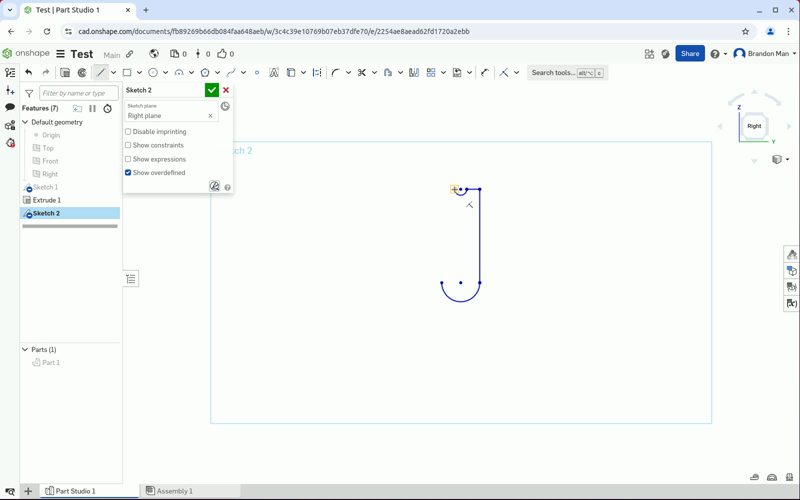
mouse_move(484, 189)
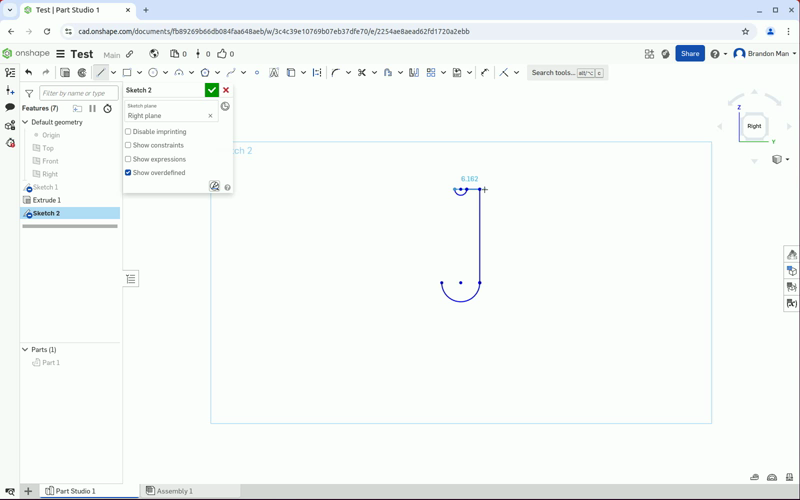
mouse_move(441, 189)
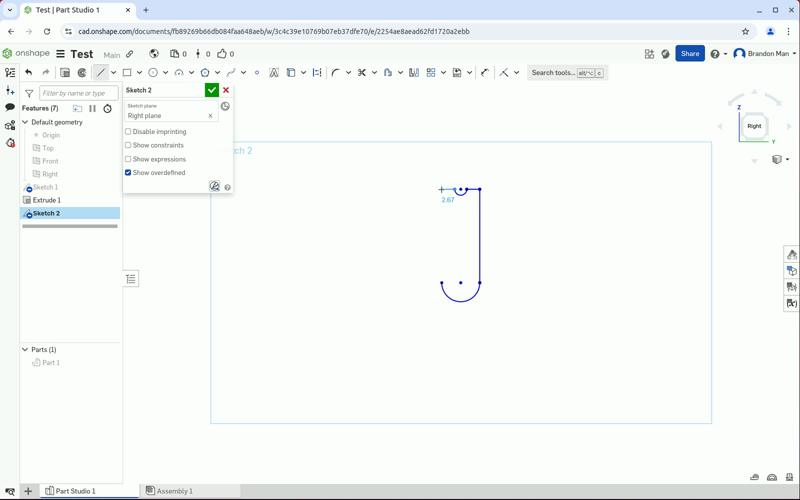
click(441, 189)
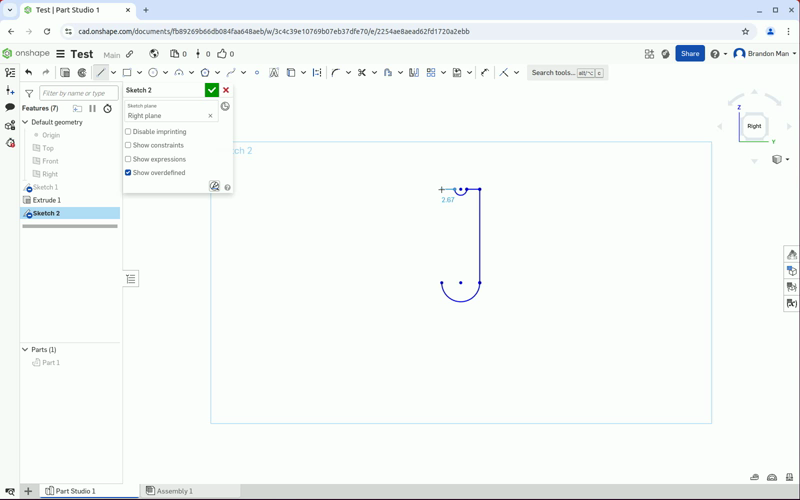
key_up(shift)
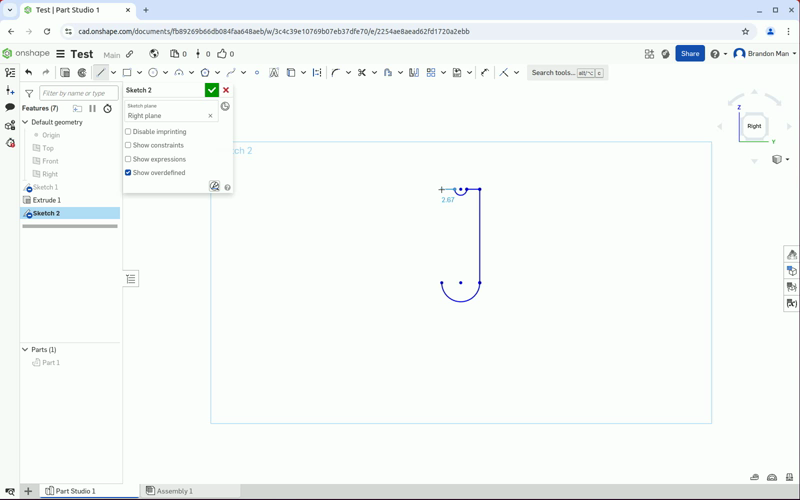
key_down(shift)
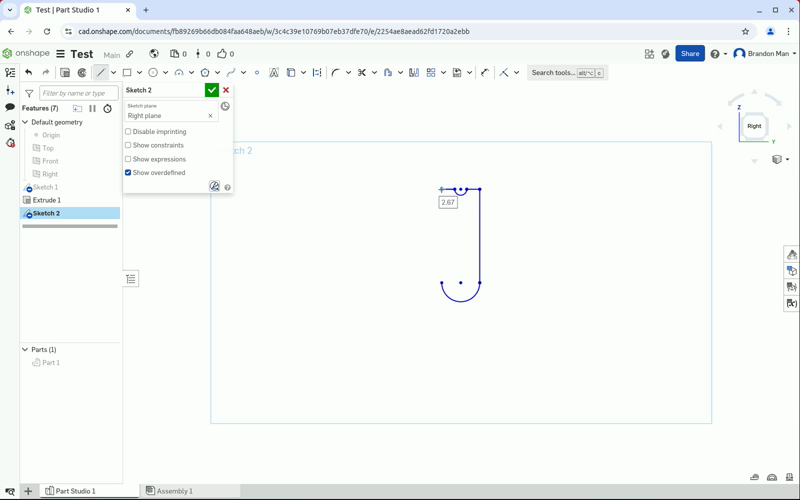
mouse_move(441, 282)
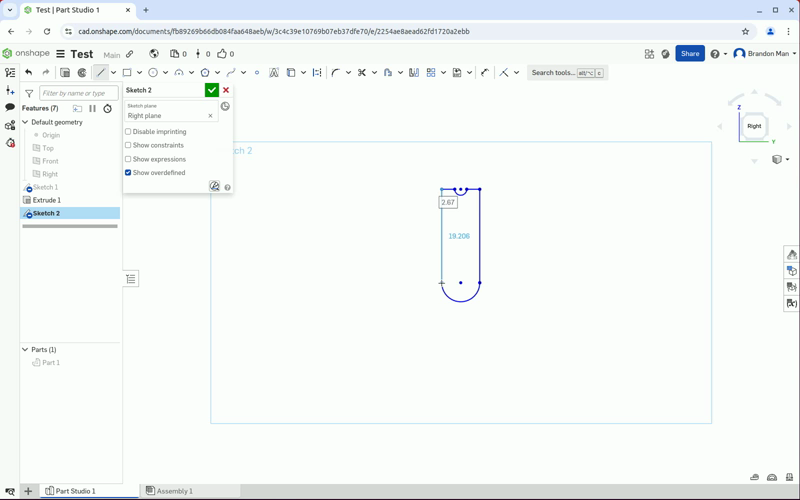
key_up(shift)
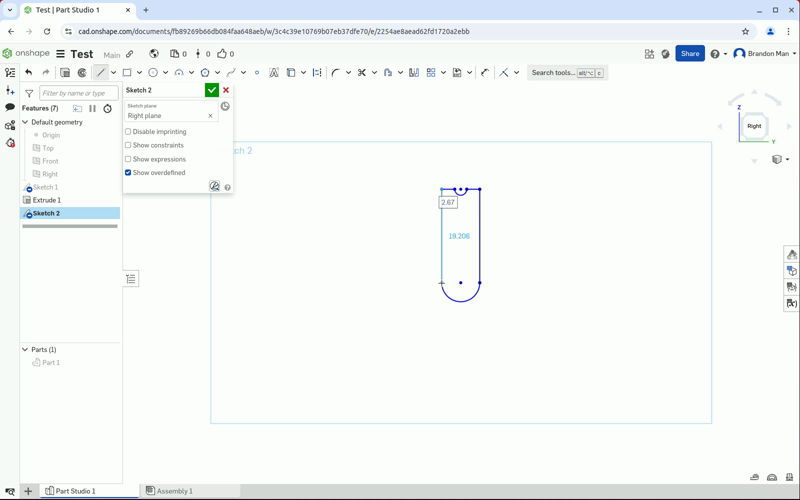
click(441, 282)
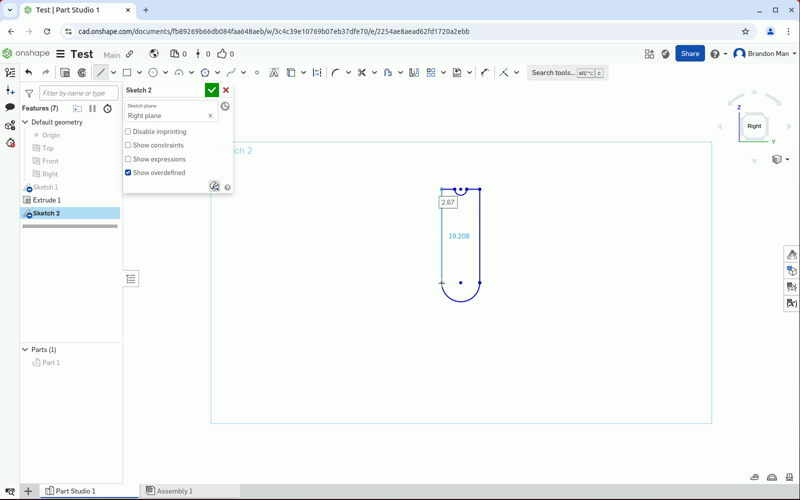
key(esc)
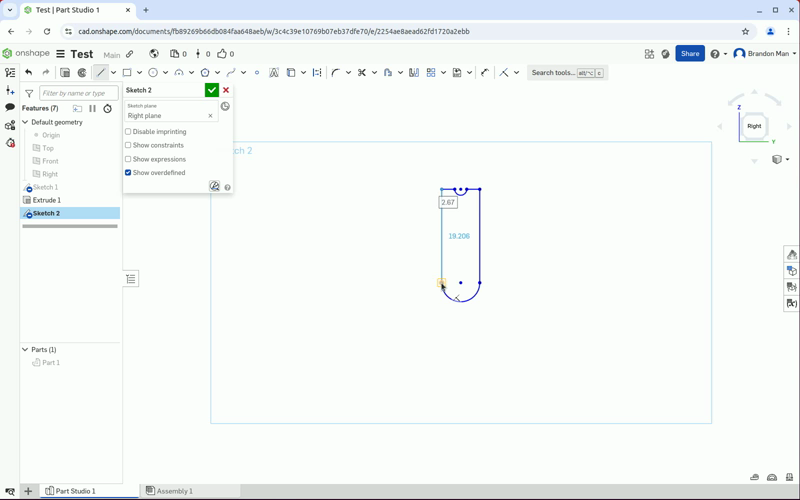
key(c)
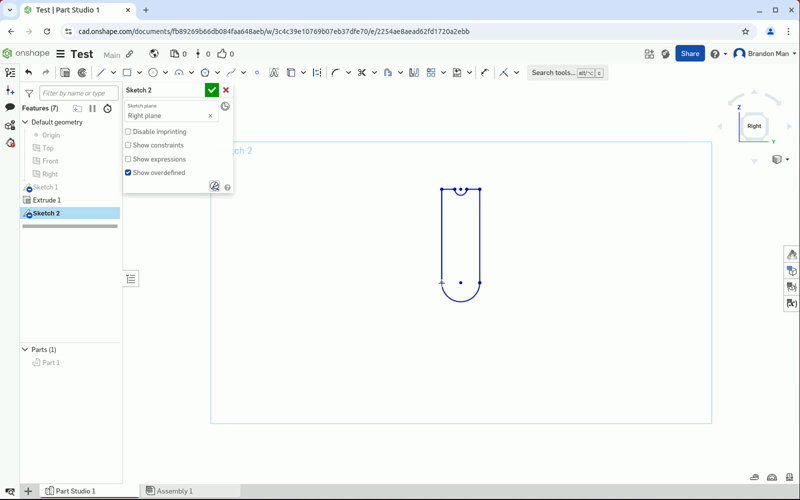
key_down(shift)
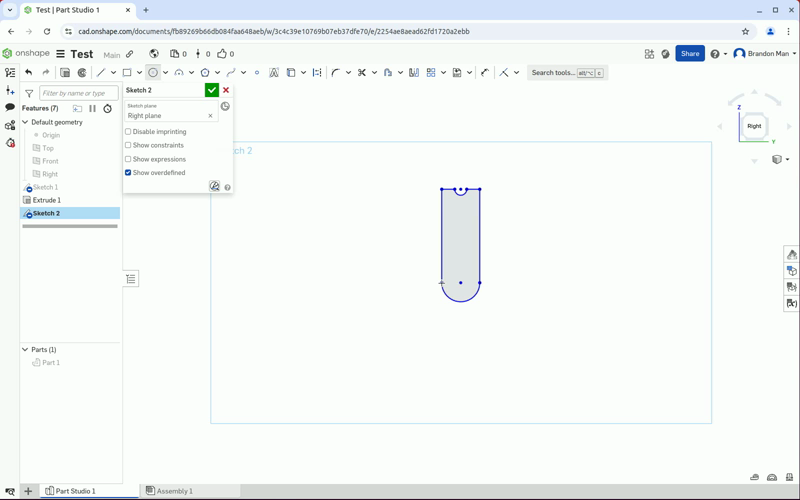
mouse_move(460, 282)
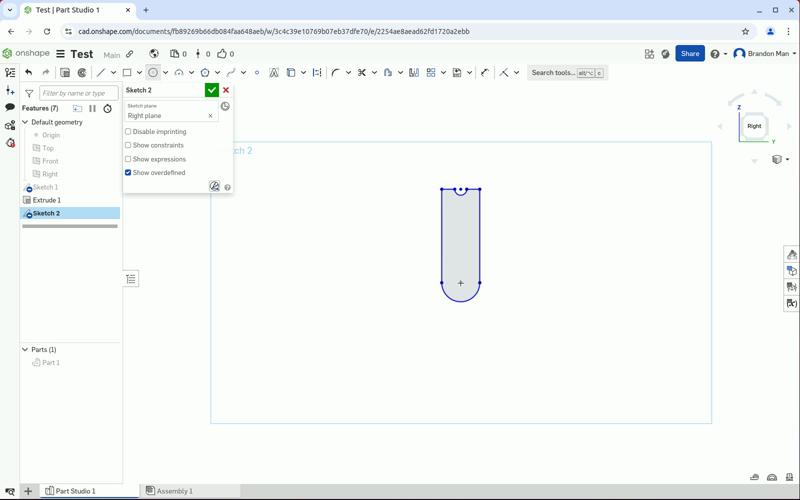
click(460, 282)
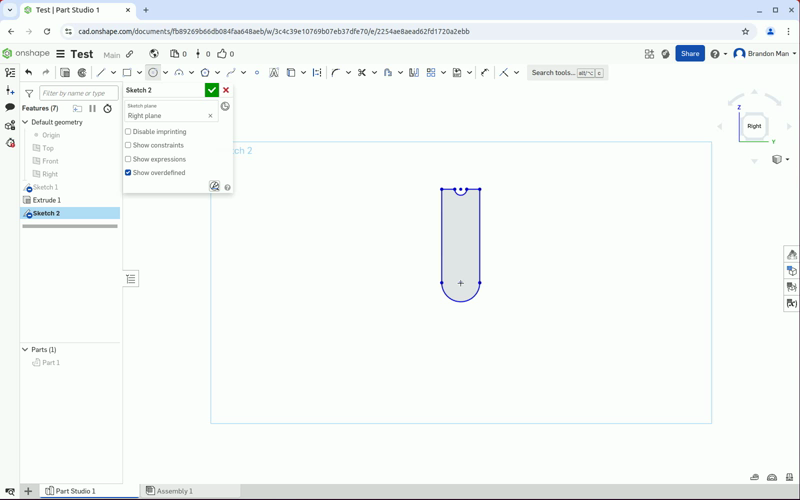
key_up(shift)
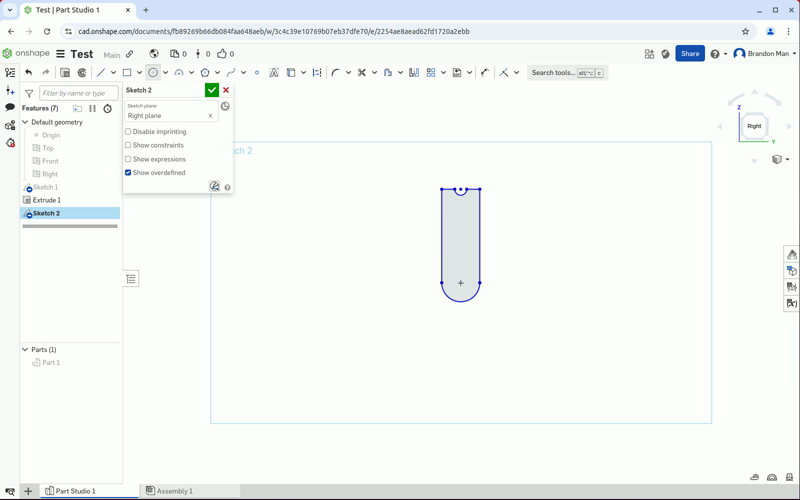
mouse_move(466, 282)
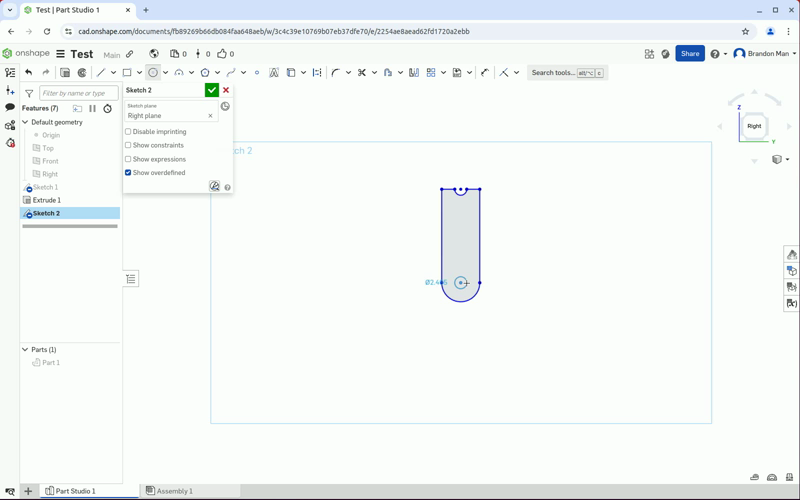
click(466, 282)
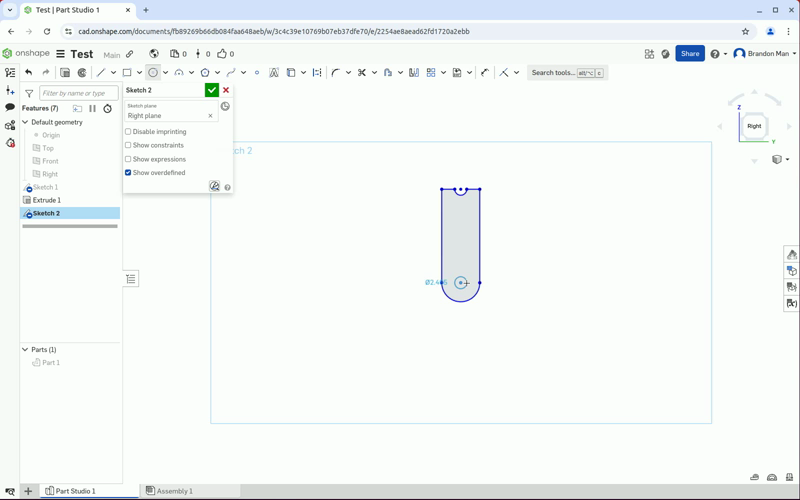
key(esc)
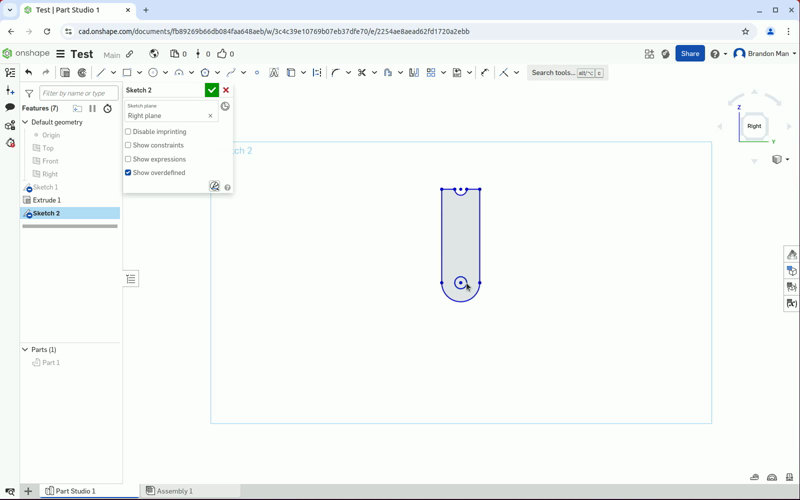
mouse_move(461, 265)
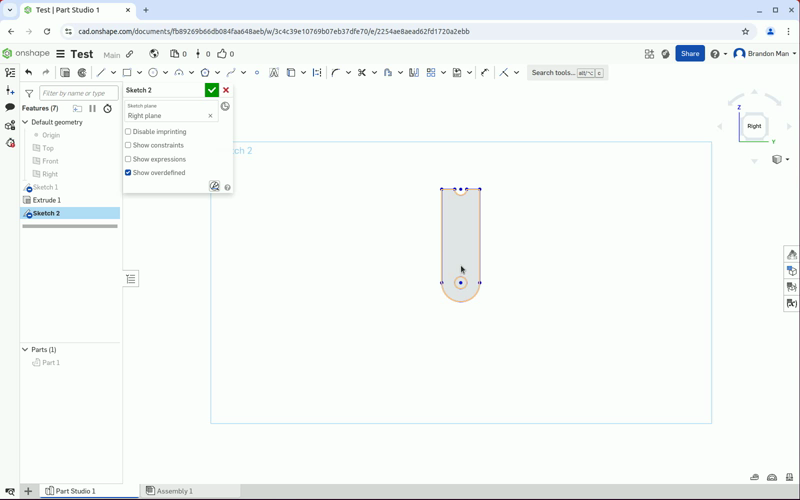
click(461, 265)
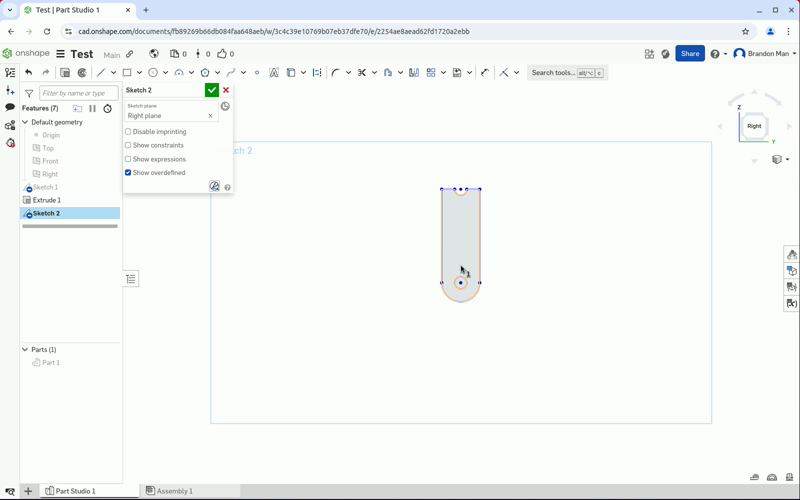
mouse_move(73, 352)
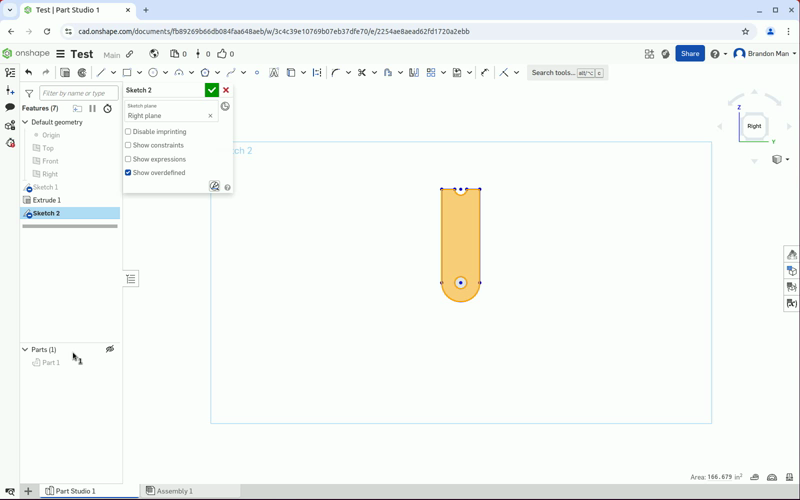
key(shift+y)
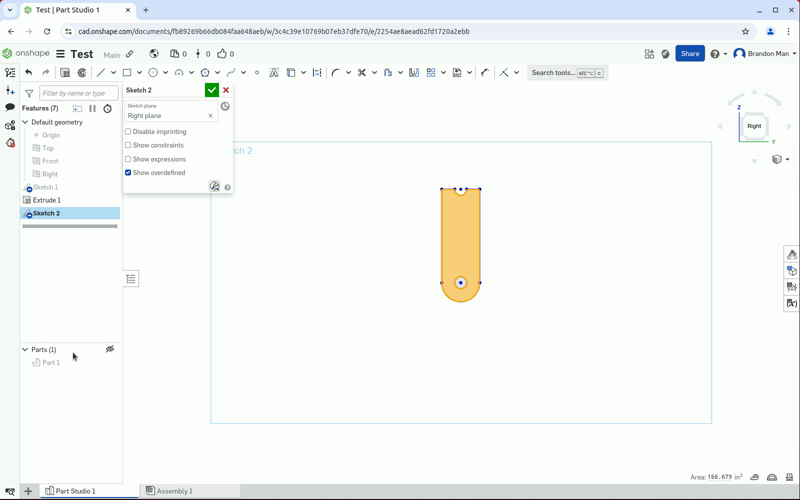
key(shift+e)
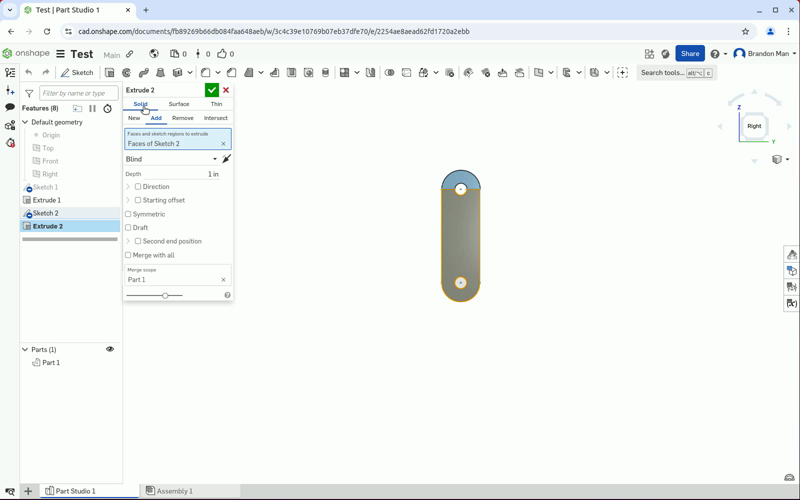
mouse_move(143, 106)
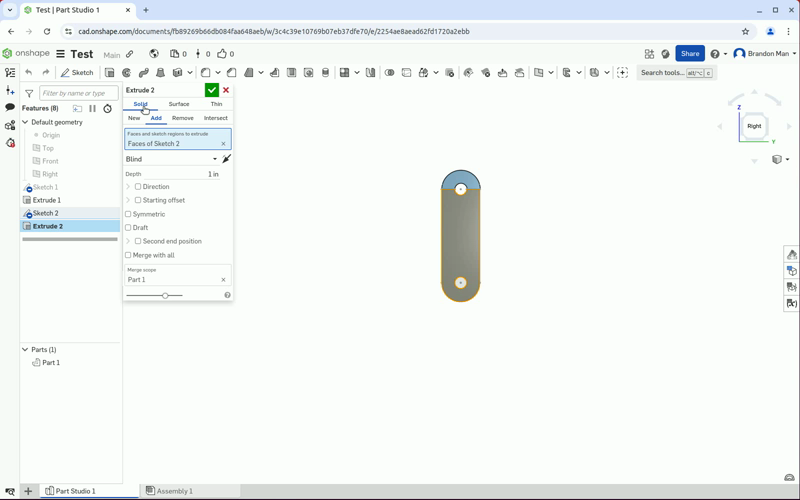
click(143, 106)
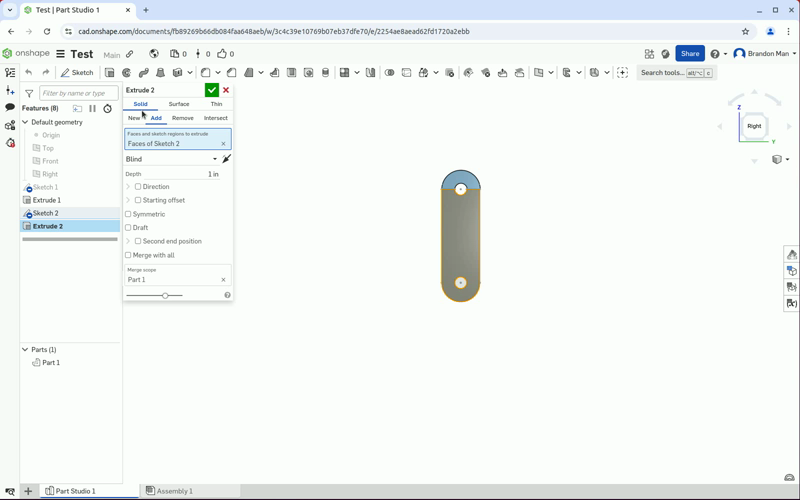
mouse_move(137, 120)
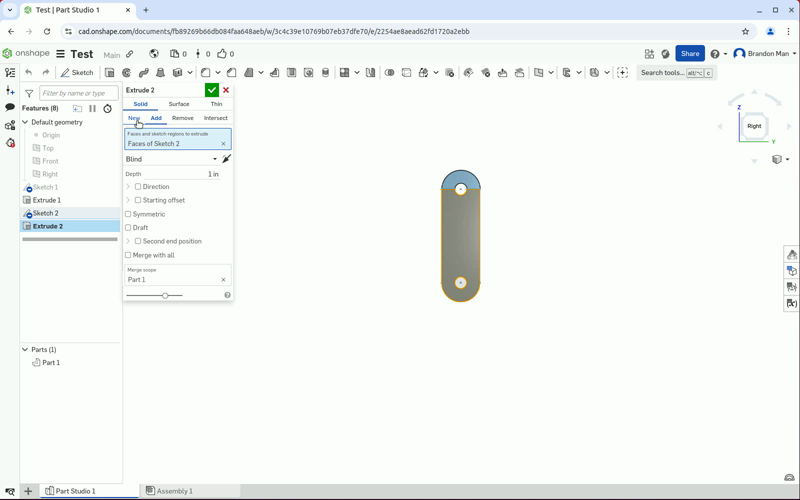
click(137, 120)
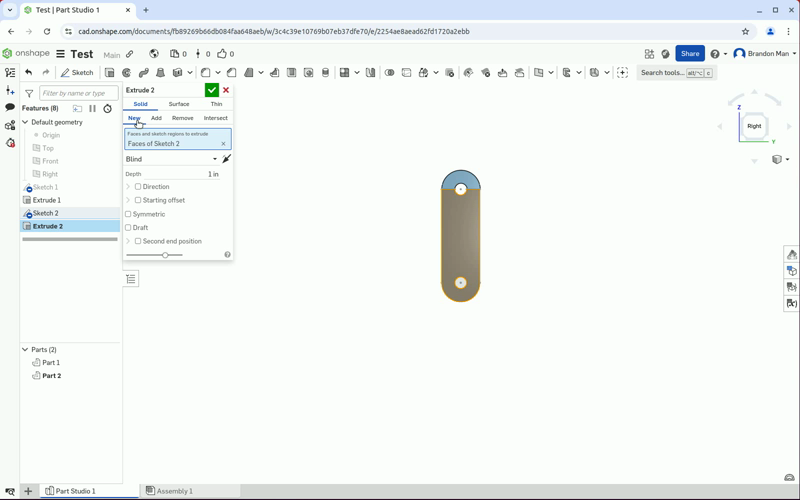
key(tab, 4)
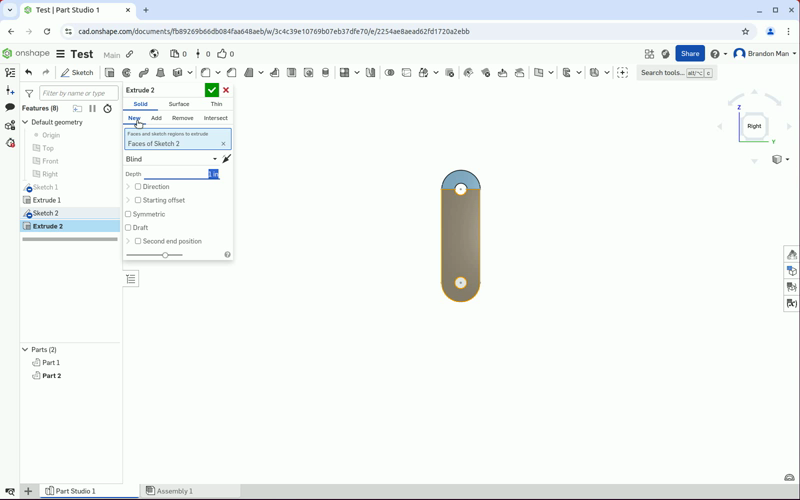
text(2.648)
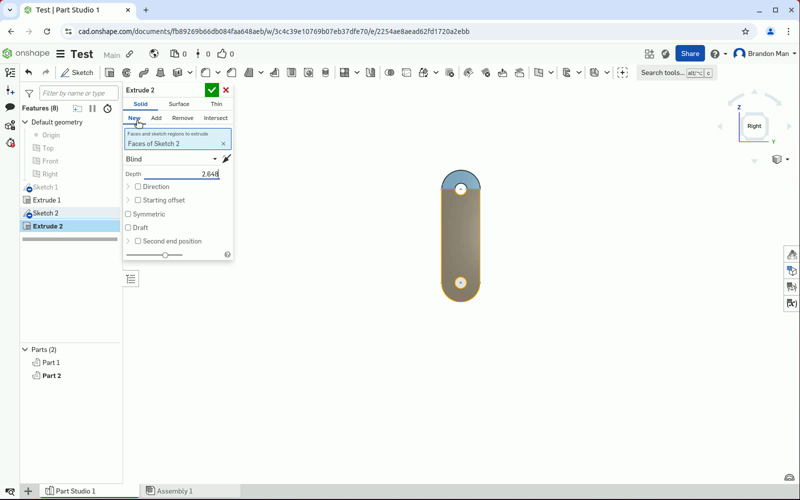
key(enter)
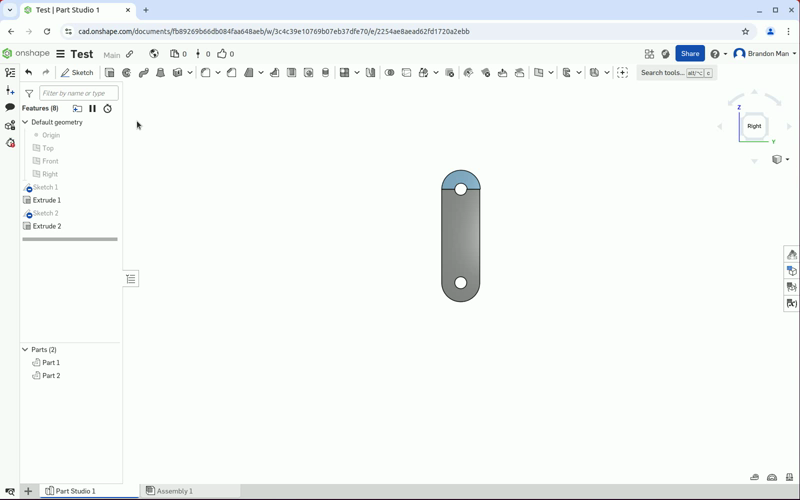
key(shift+h)
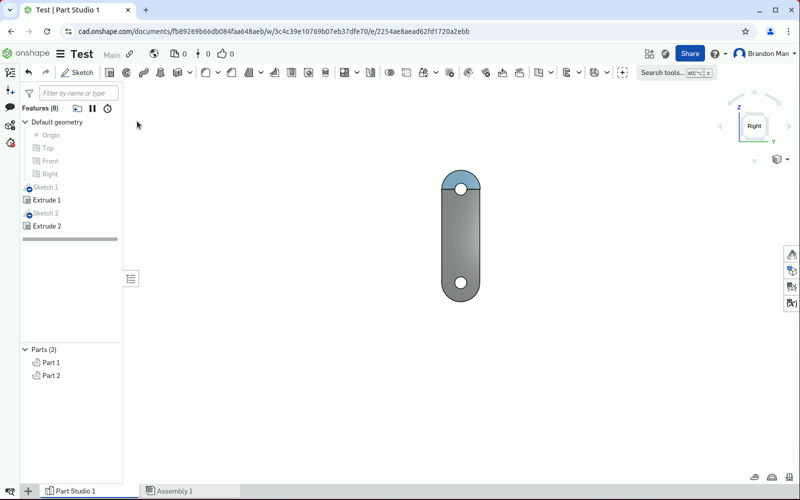
key(shift+h)
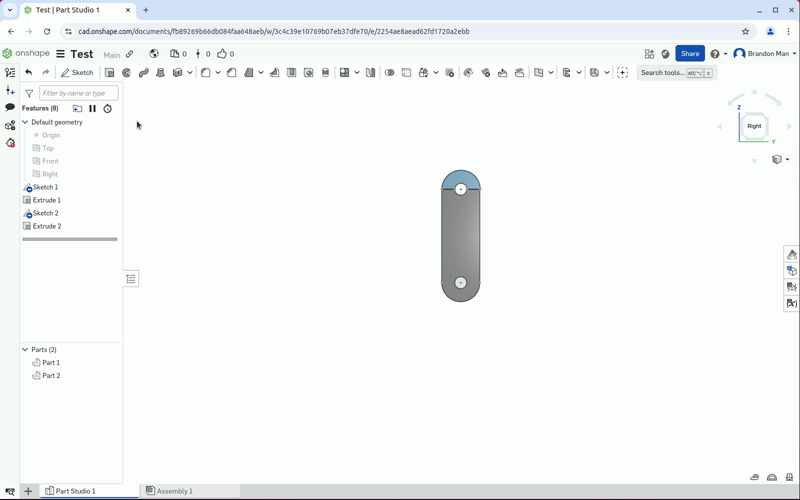
key(shift+7)
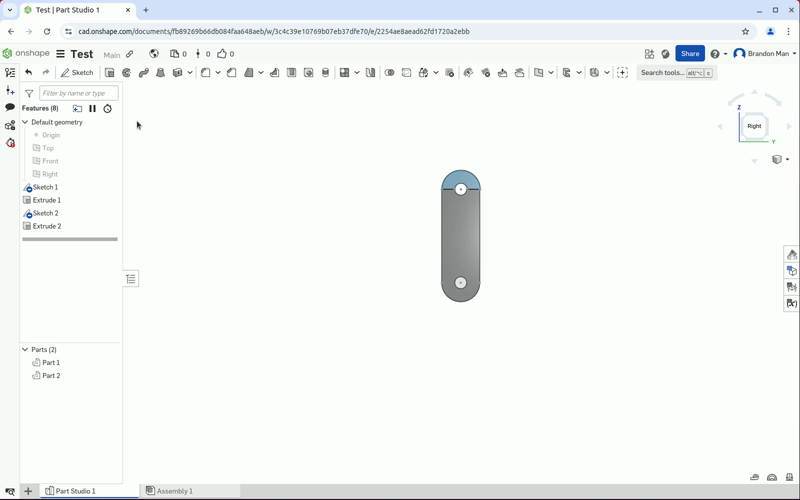
key(right, 2)
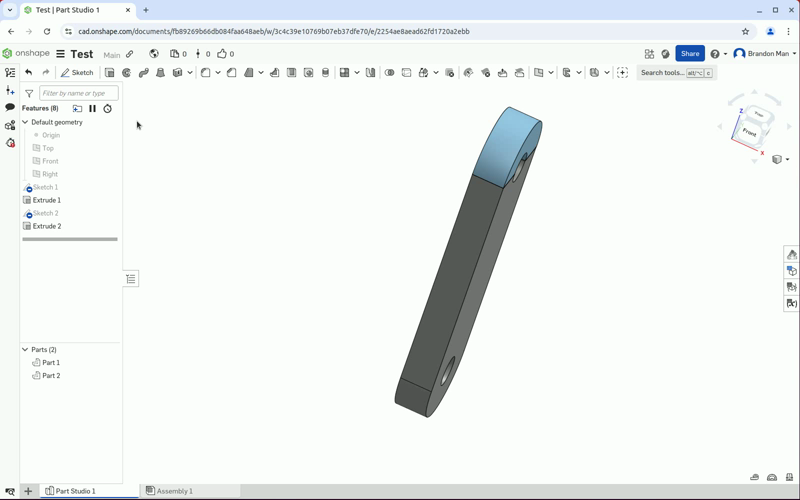
key(down, 2)
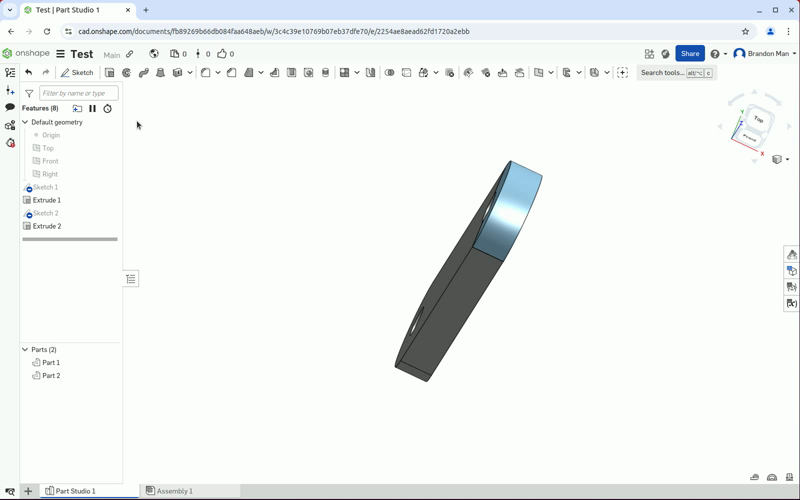
key(up, 2)
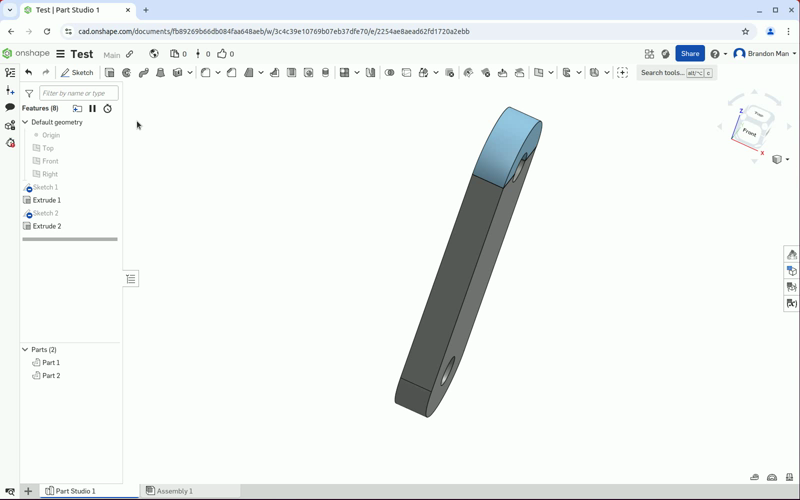
key(left, 2)
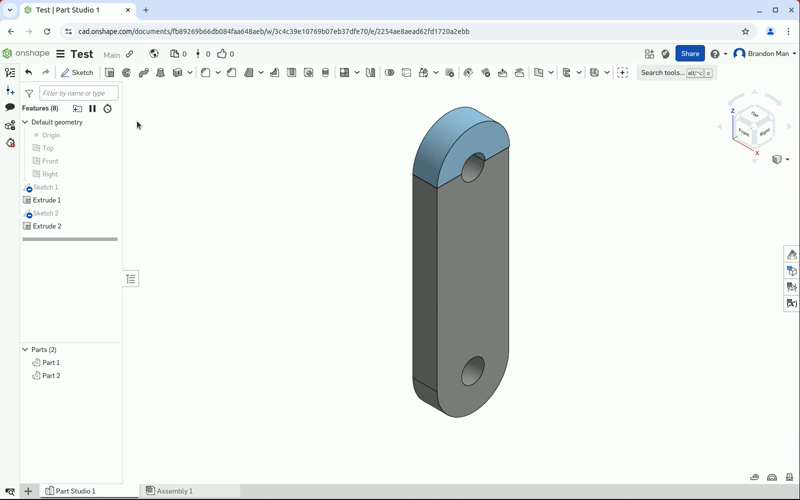
mouse_move(73, 189)
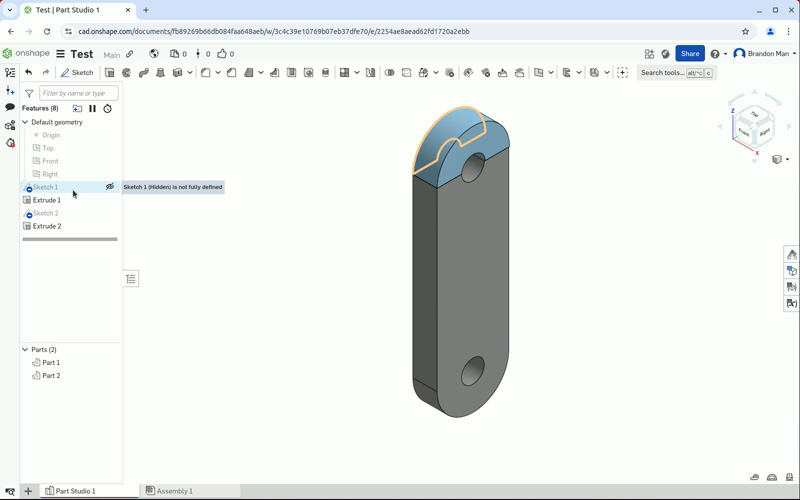
click(73, 189)